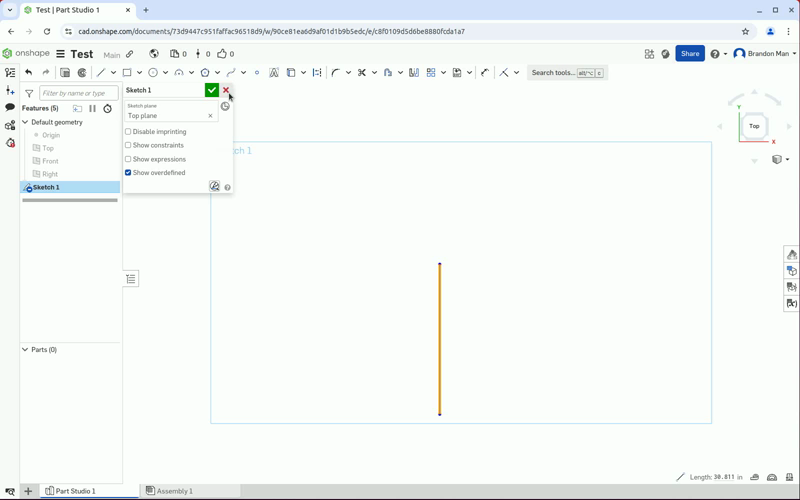
key(shift+h)
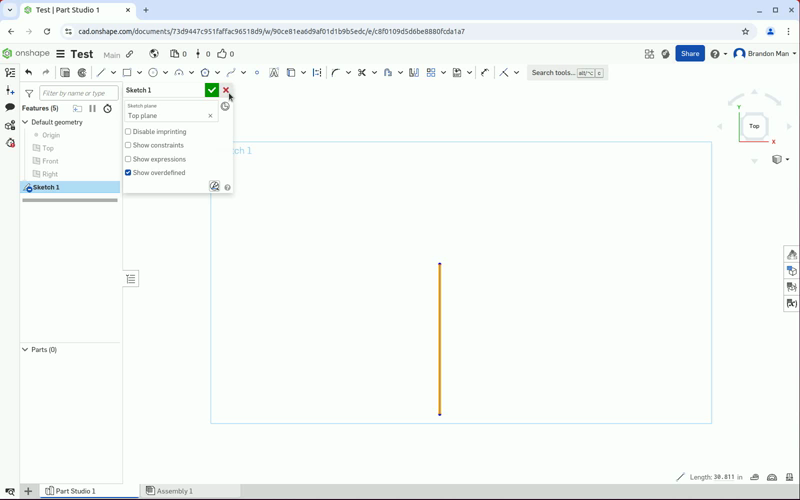
key(shift+s)
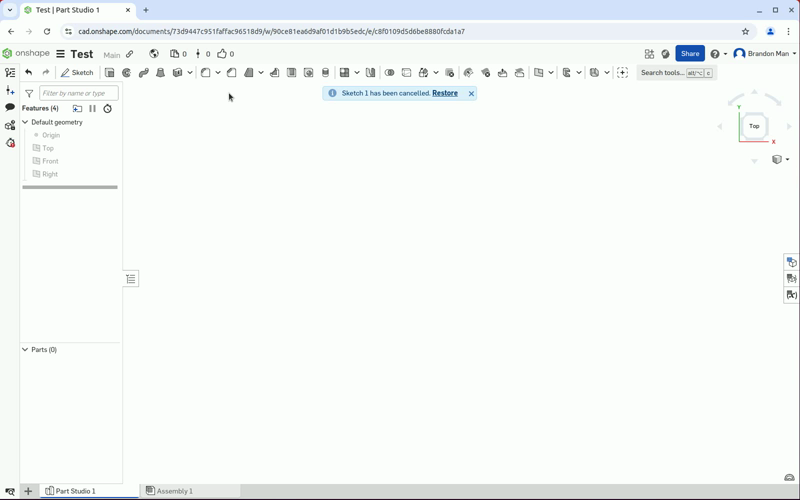
mouse_move(73, 150)
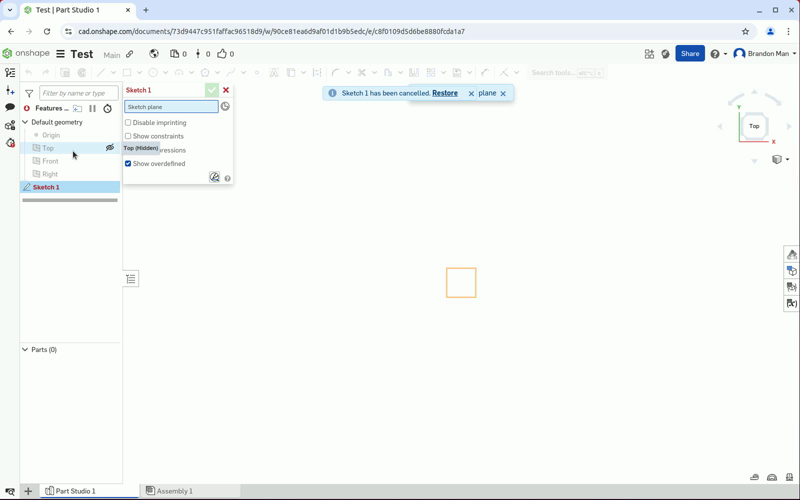
click(73, 150)
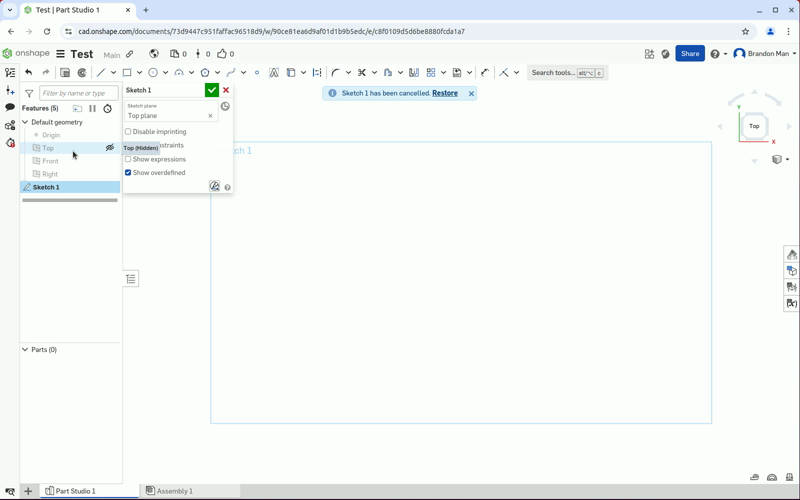
mouse_move(73, 352)
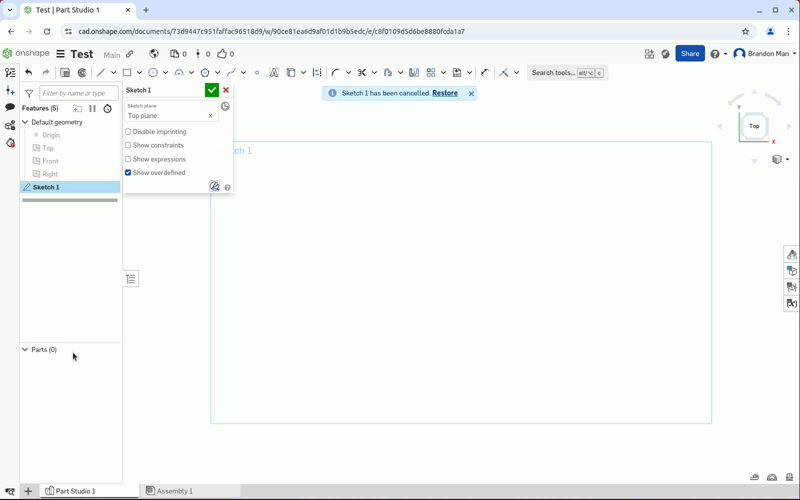
key(y)
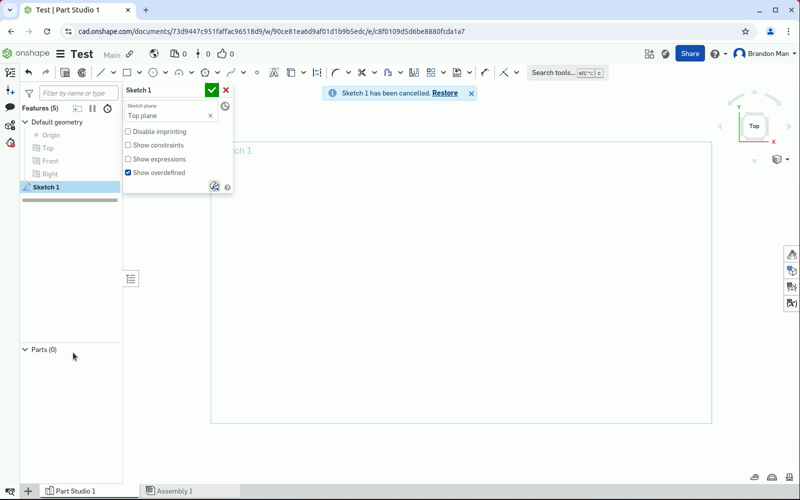
key(c)
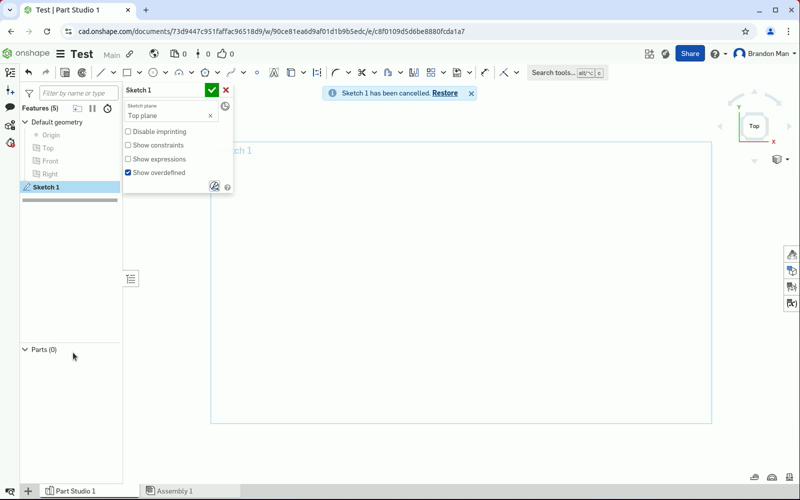
key_down(shift)
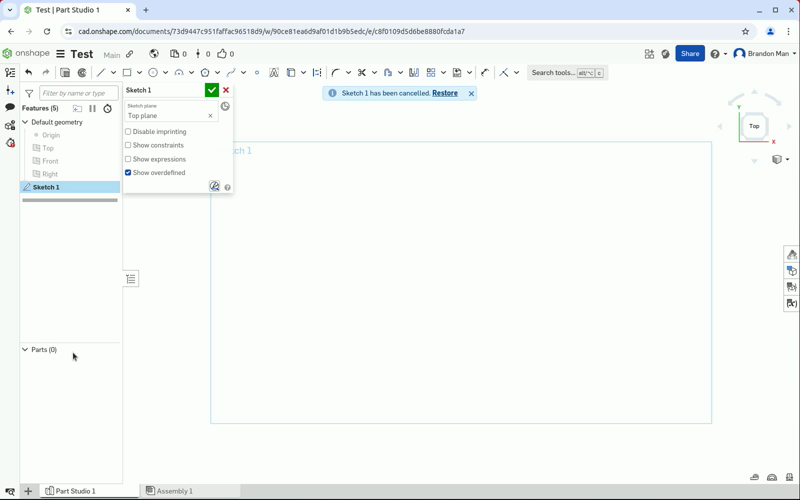
mouse_move(461, 282)
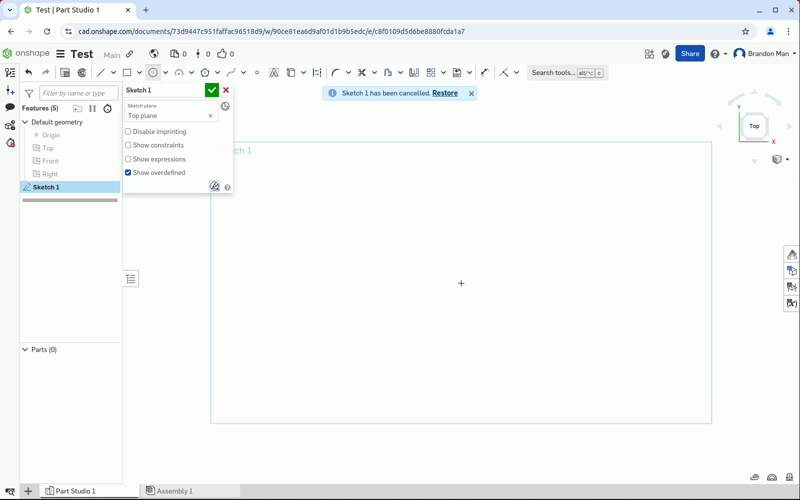
click(461, 282)
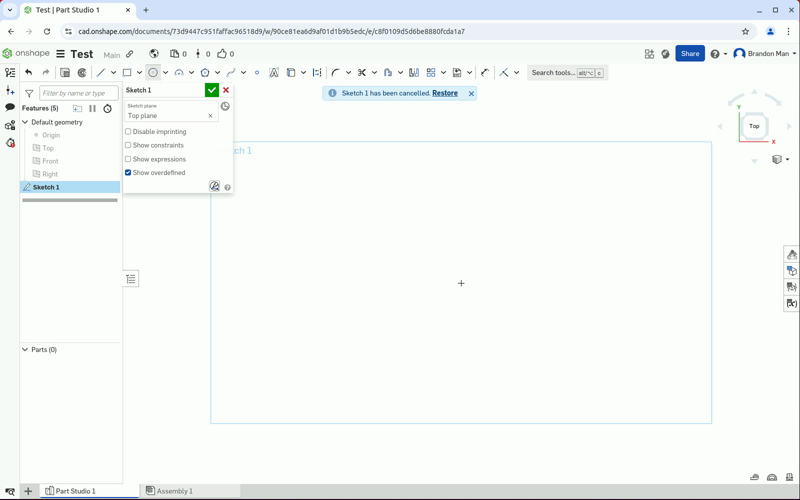
key_up(shift)
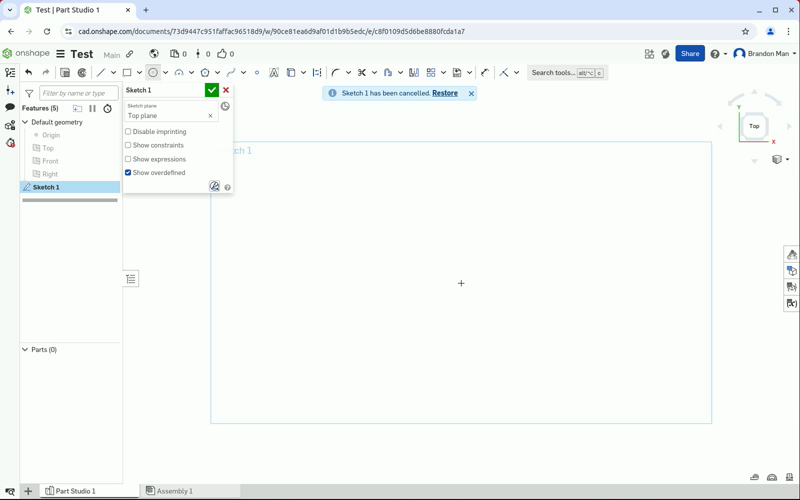
mouse_move(476, 282)
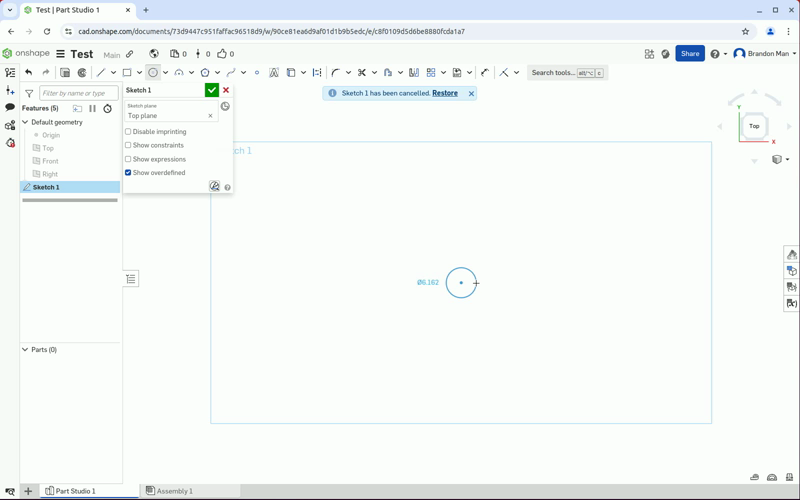
click(476, 282)
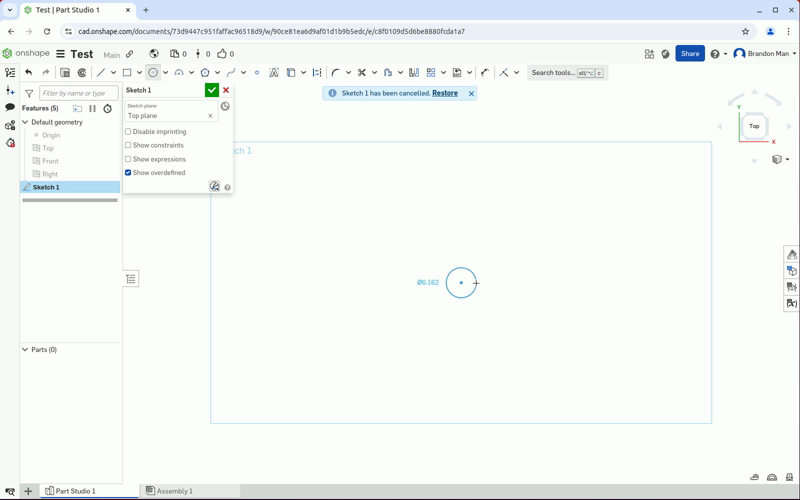
key(esc)
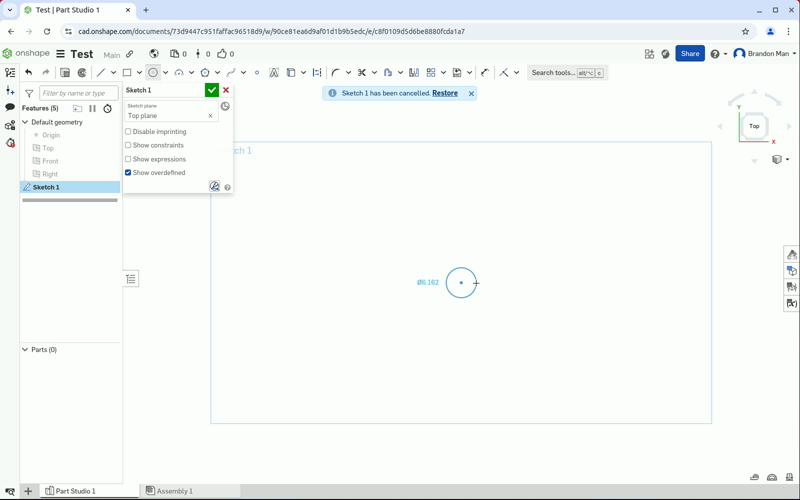
mouse_move(455, 273)
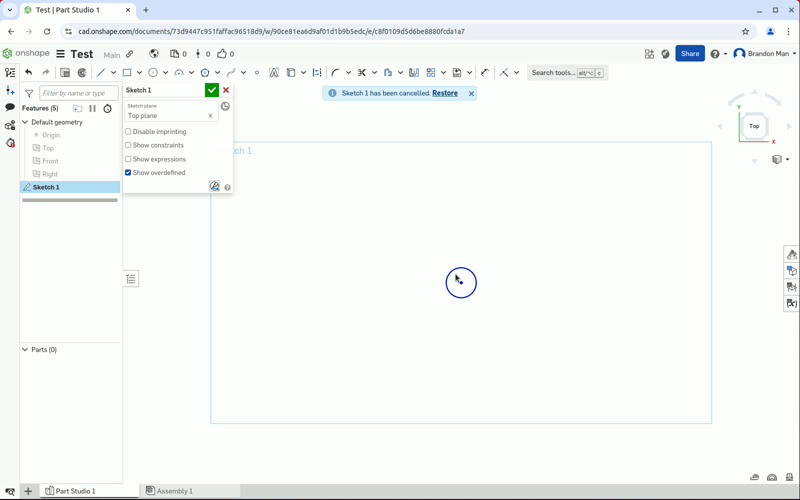
scroll(6)
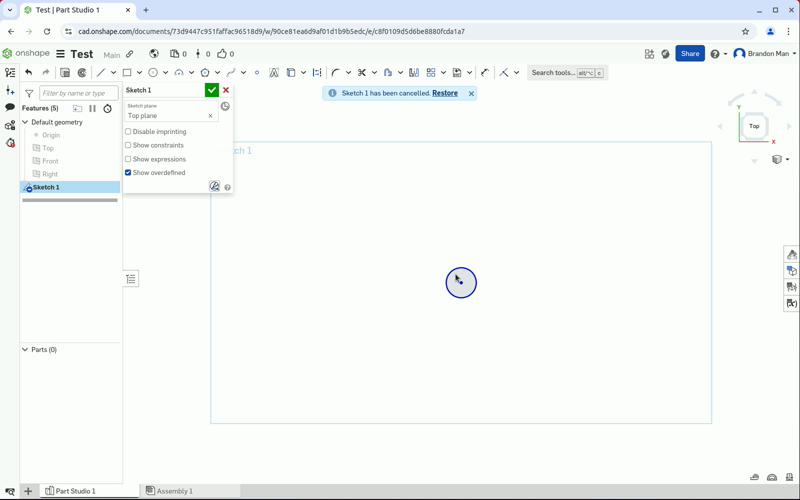
scroll(6)
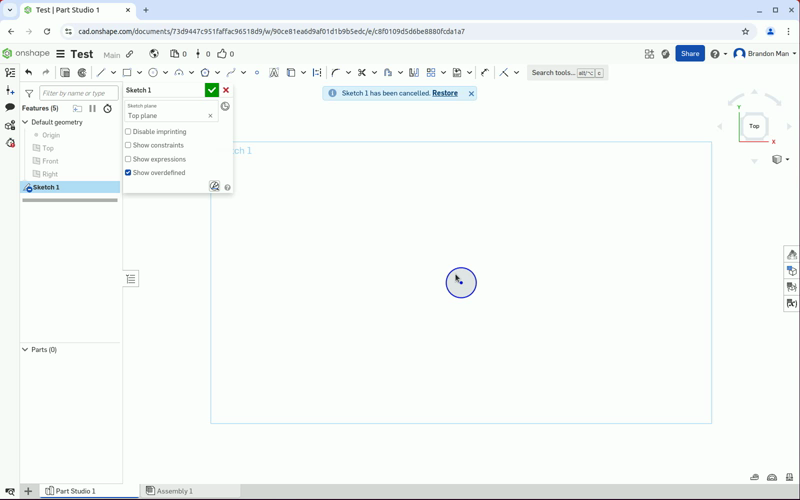
scroll(6)
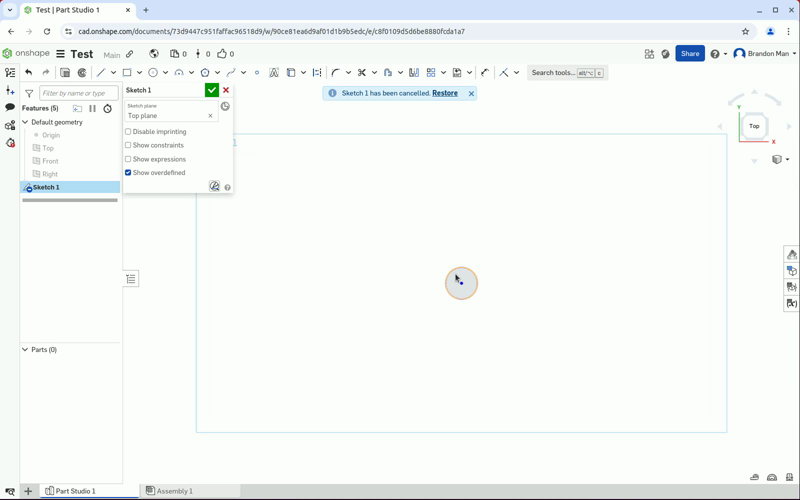
scroll(6)
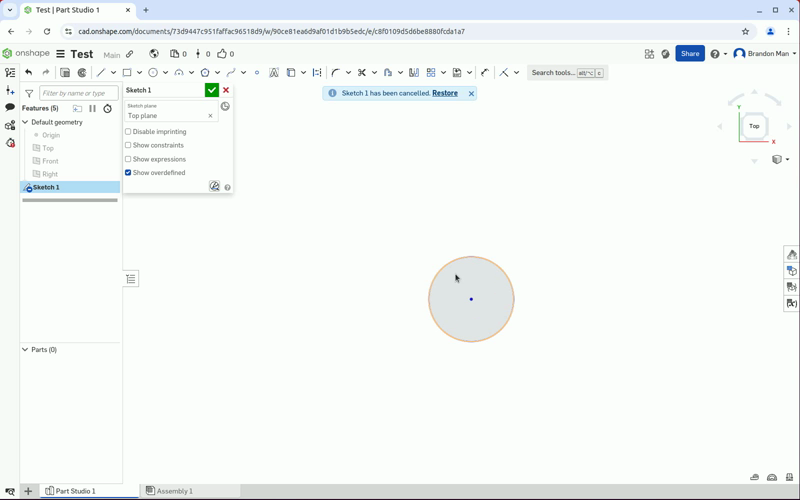
scroll(6)
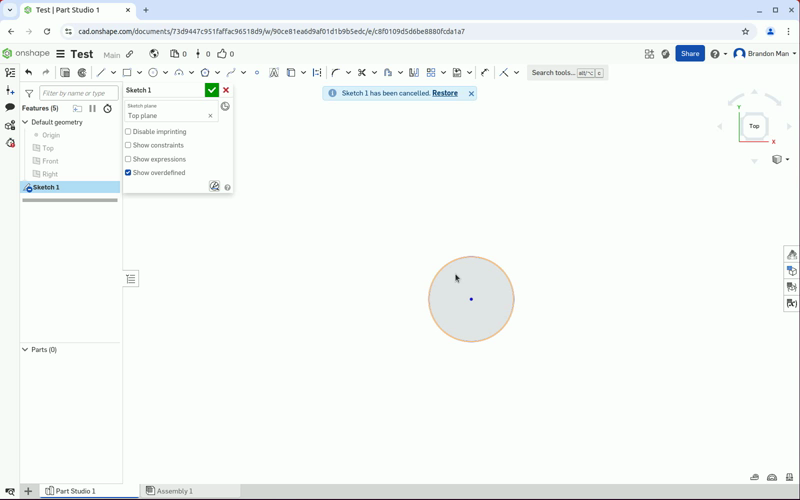
scroll(6)
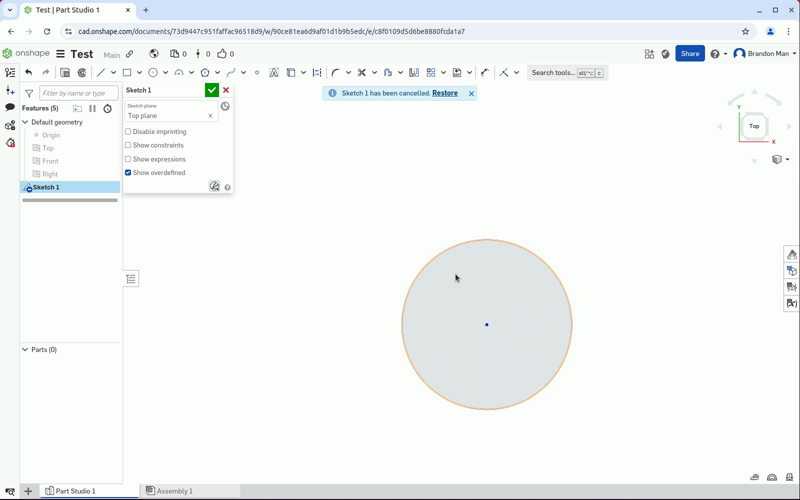
scroll(6)
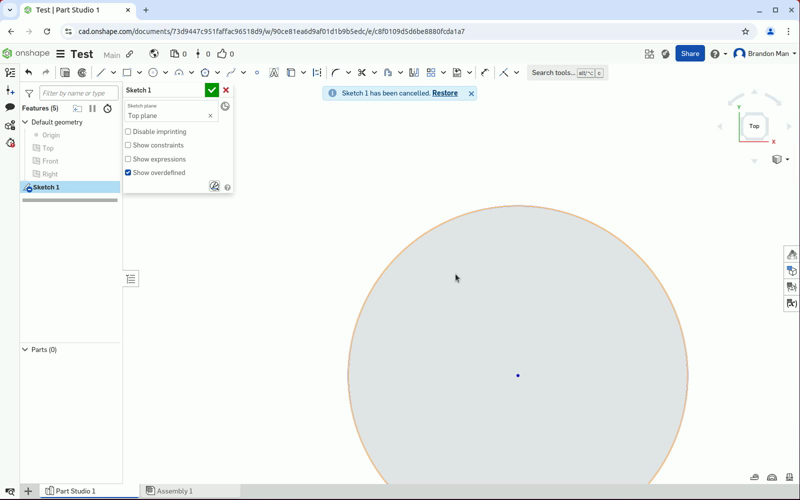
click(455, 273)
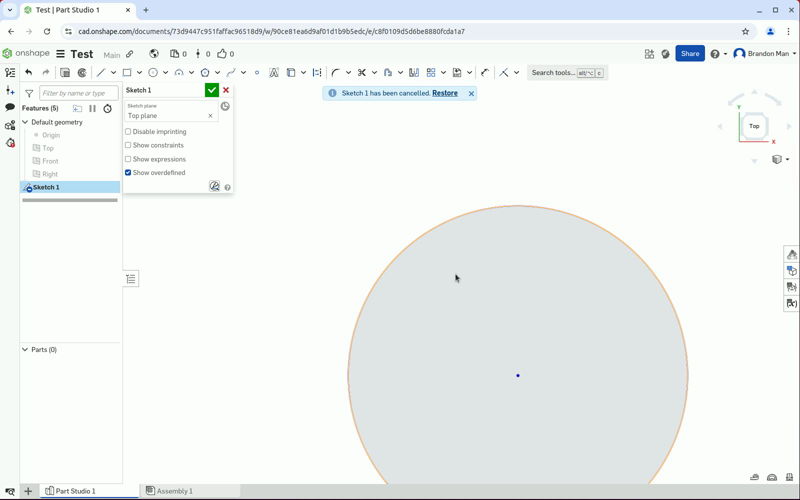
scroll(-6)
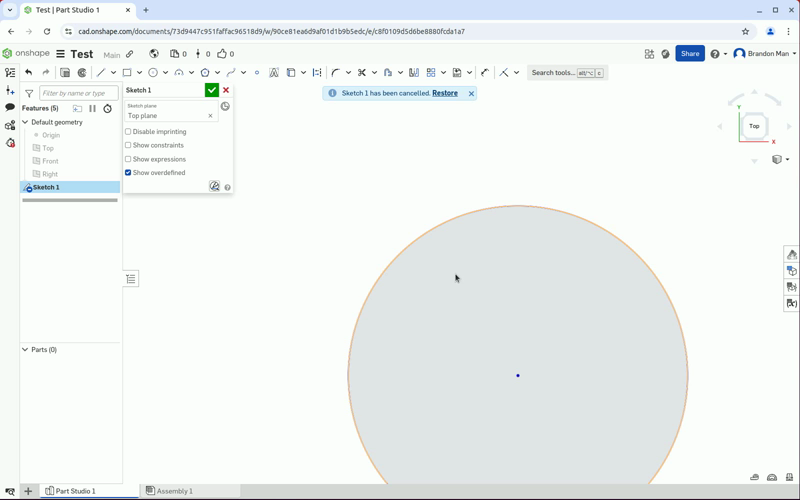
scroll(-6)
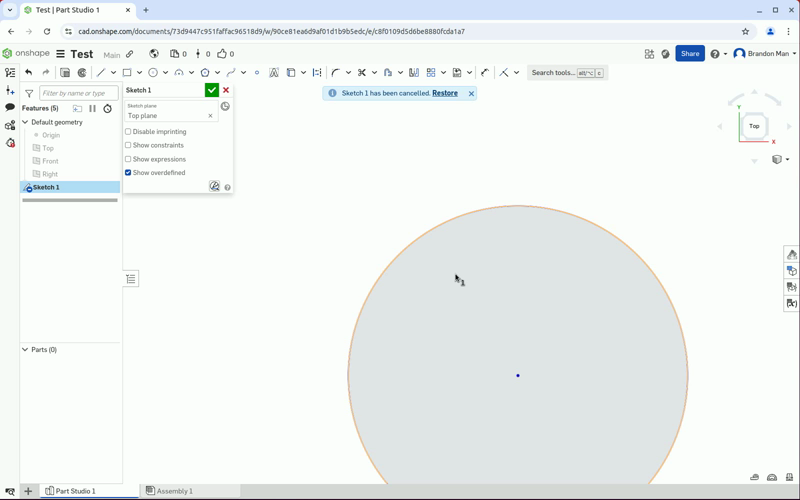
scroll(-6)
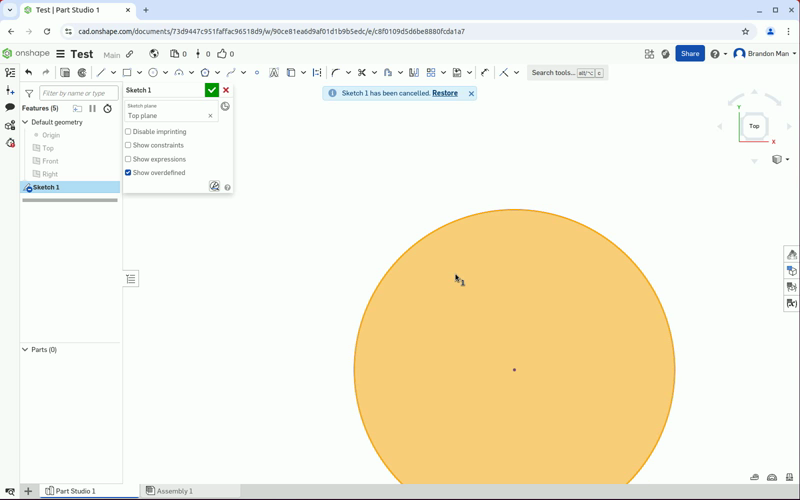
scroll(-6)
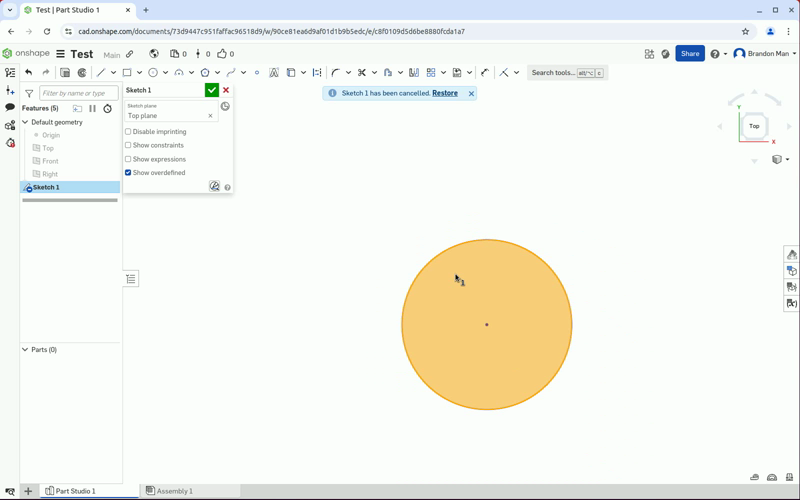
scroll(-6)
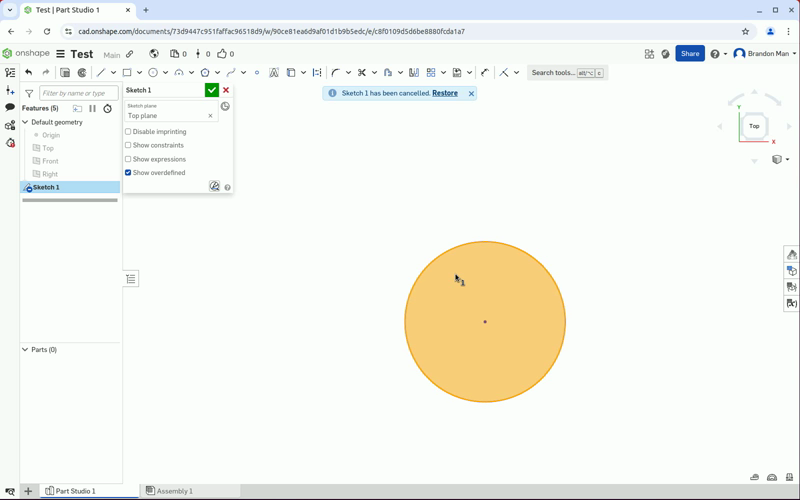
scroll(-6)
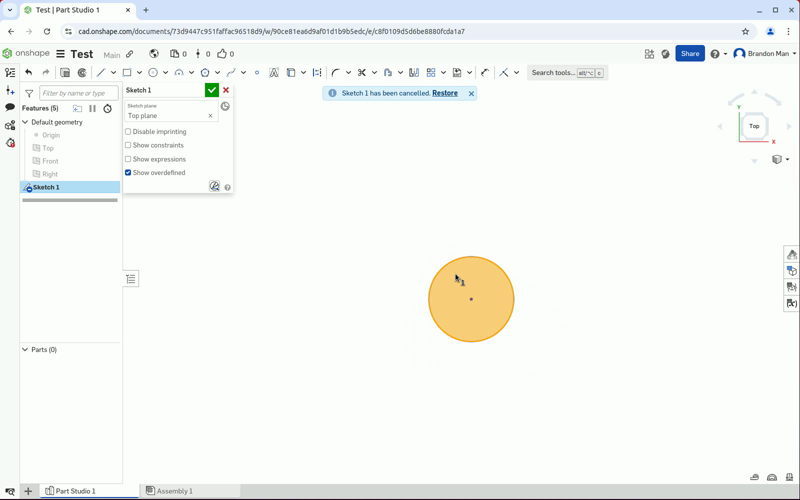
scroll(-6)
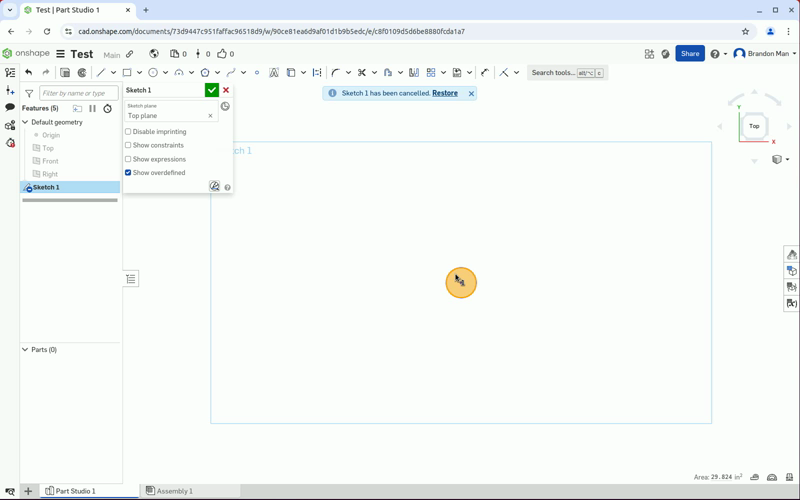
mouse_move(73, 352)
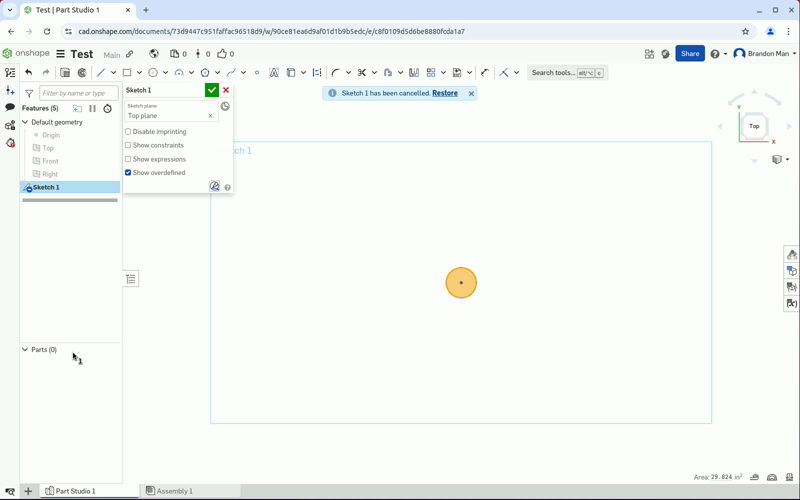
key(shift+y)
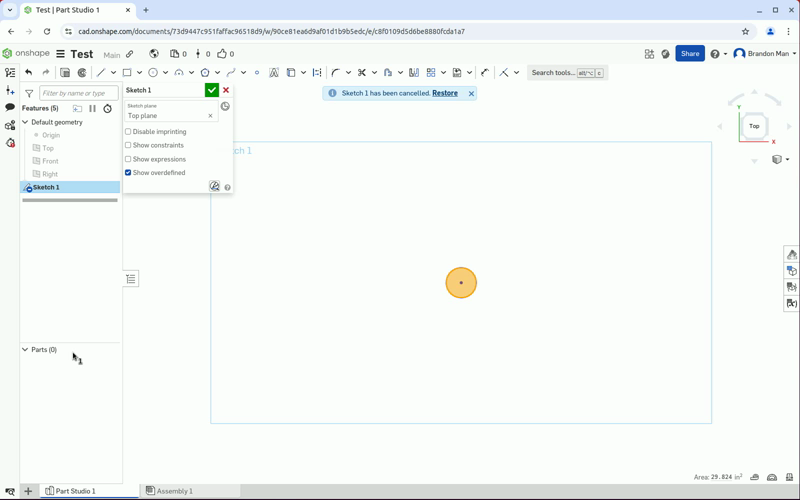
key(shift+e)
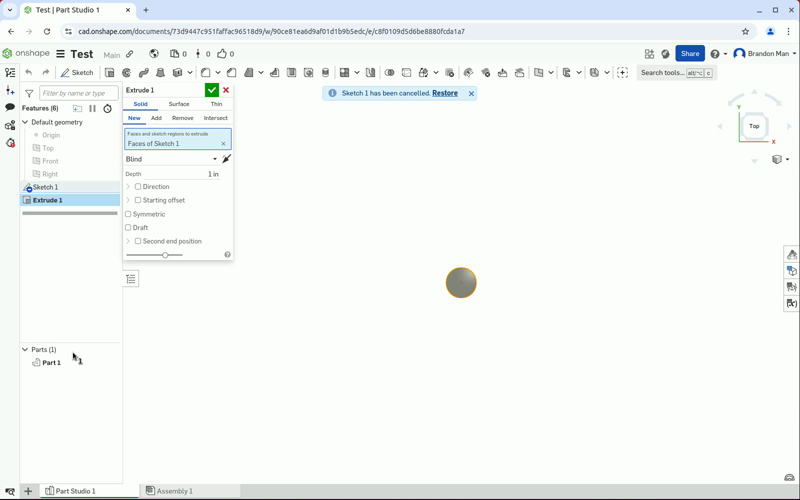
mouse_move(143, 106)
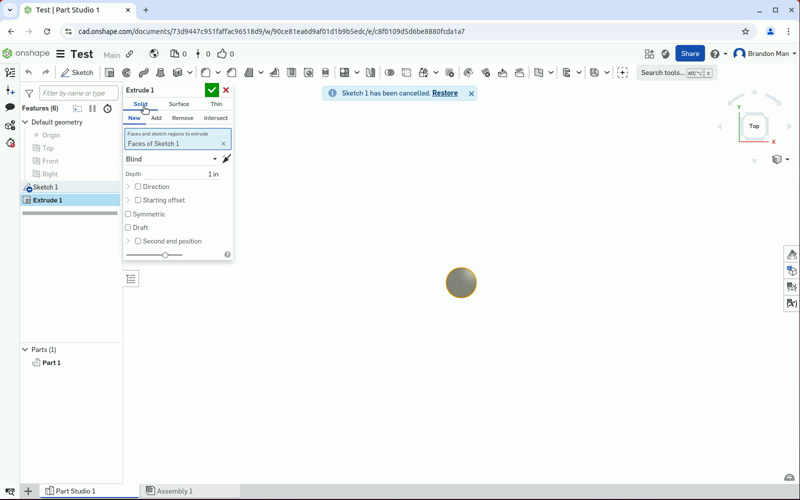
click(143, 106)
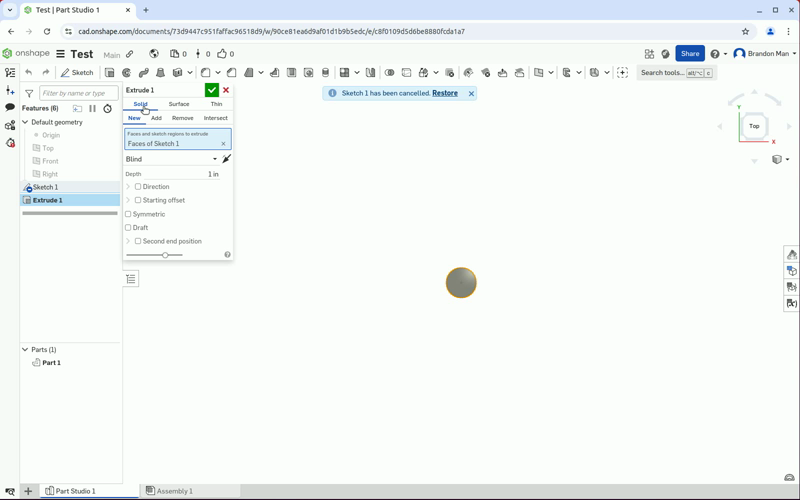
mouse_move(137, 120)
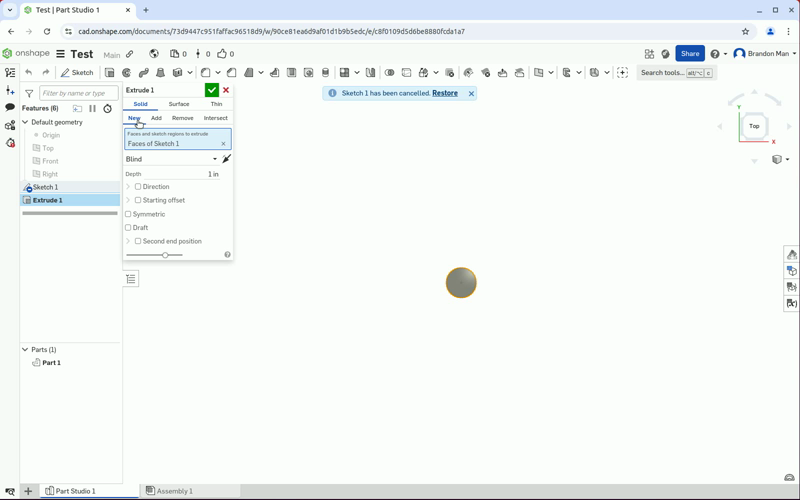
click(137, 120)
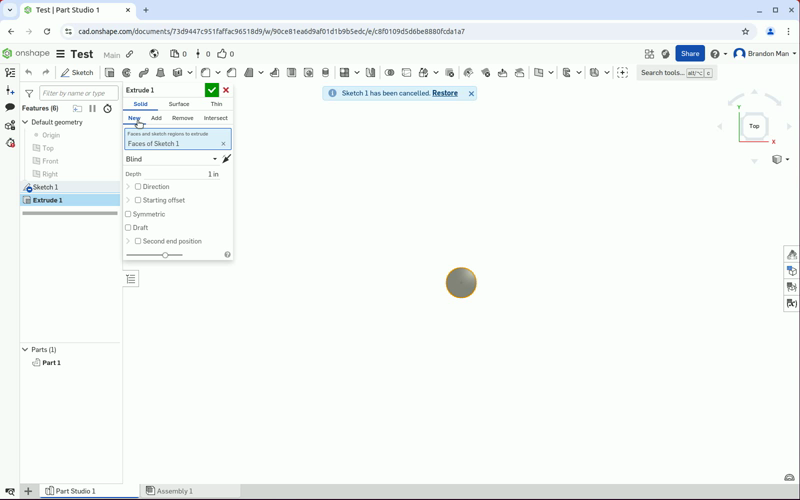
key(tab, 4)
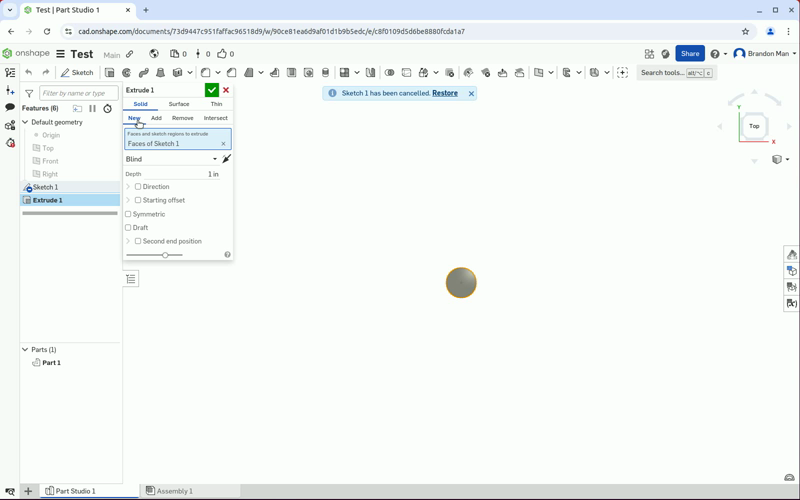
text(46.216)
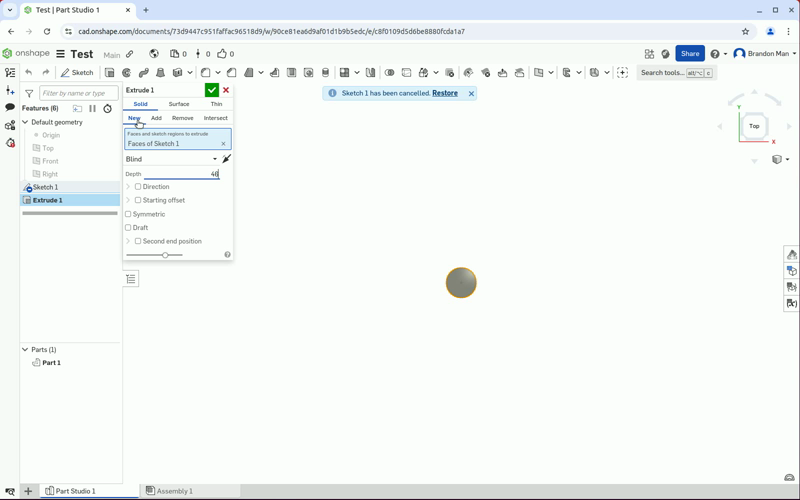
key(tab, 3)
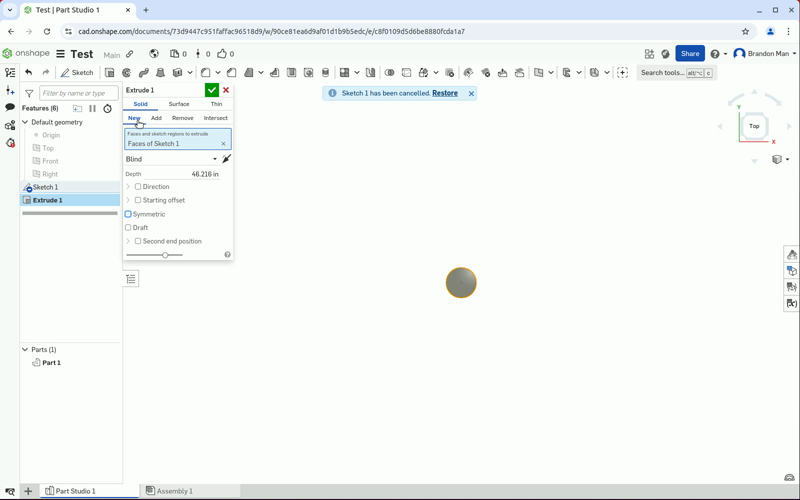
key(space)
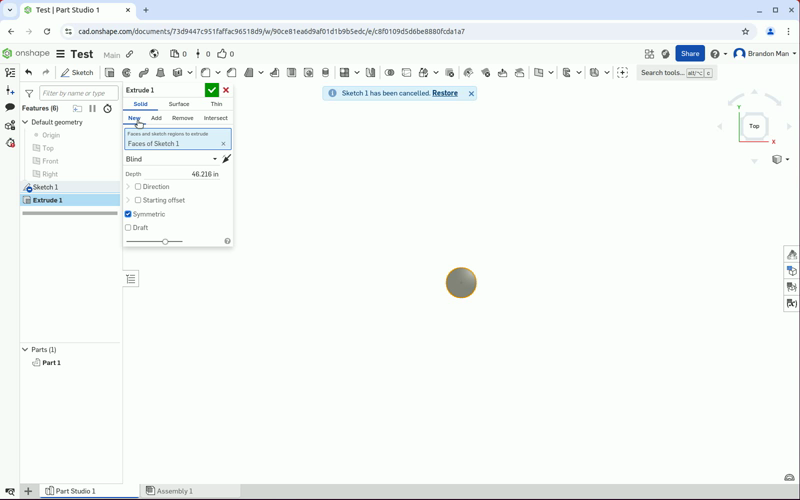
key(enter)
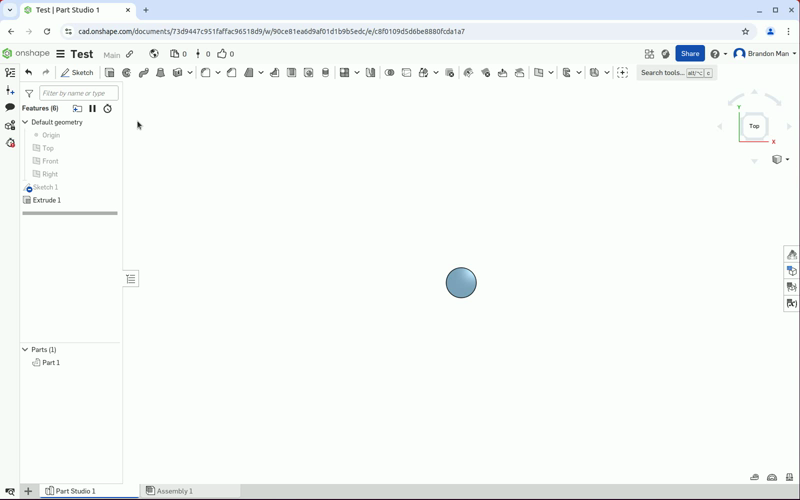
key(shift+h)
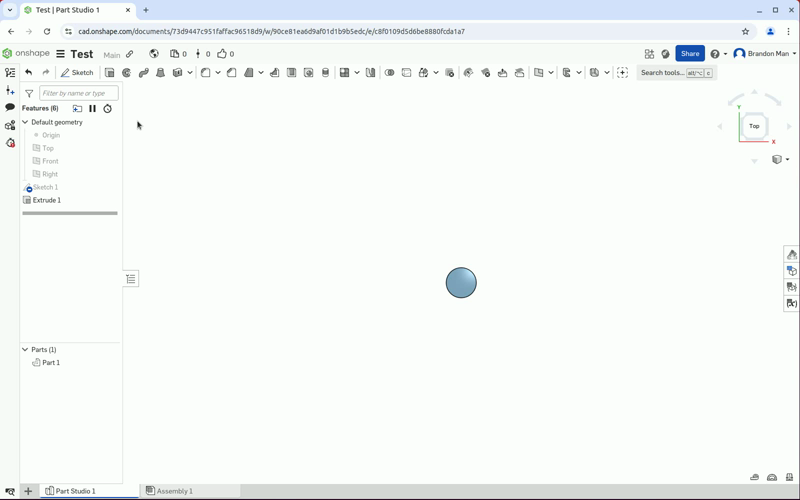
key(shift+h)
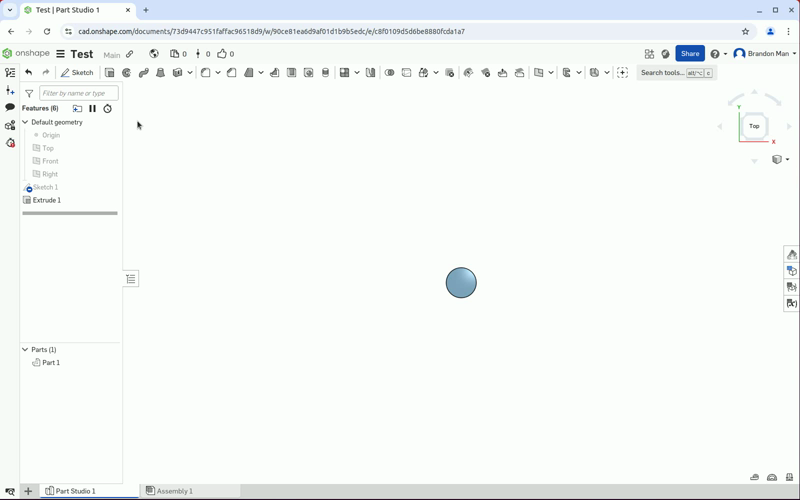
mouse_move(73, 189)
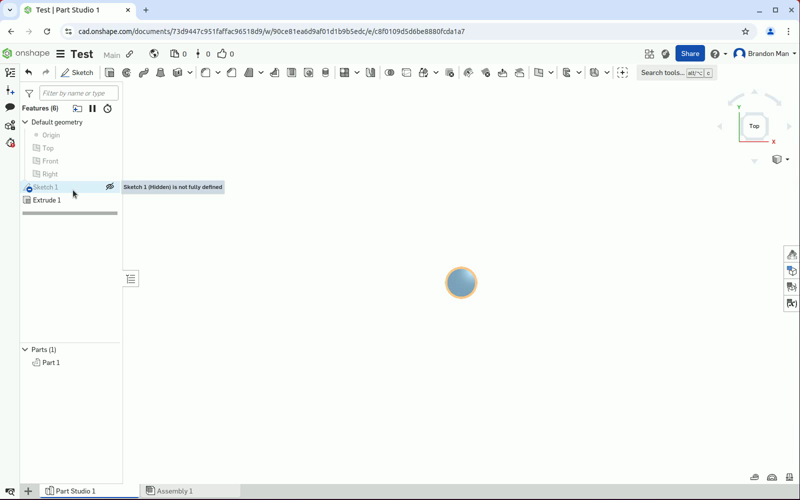
click(73, 189)
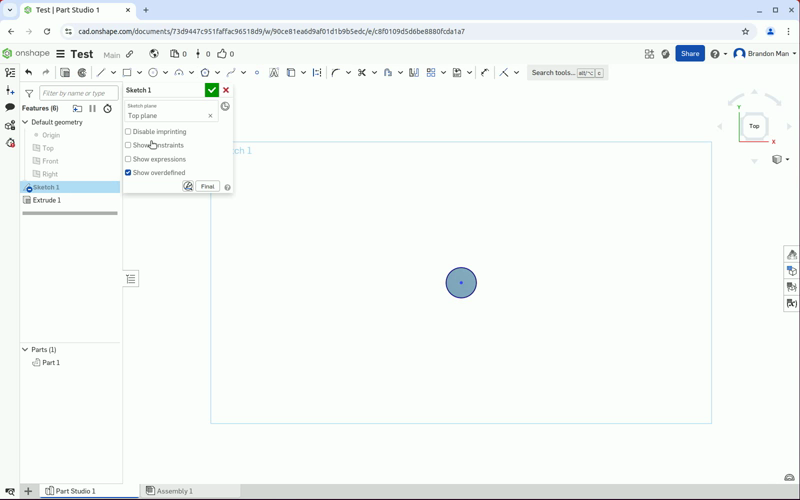
mouse_move(229, 92)
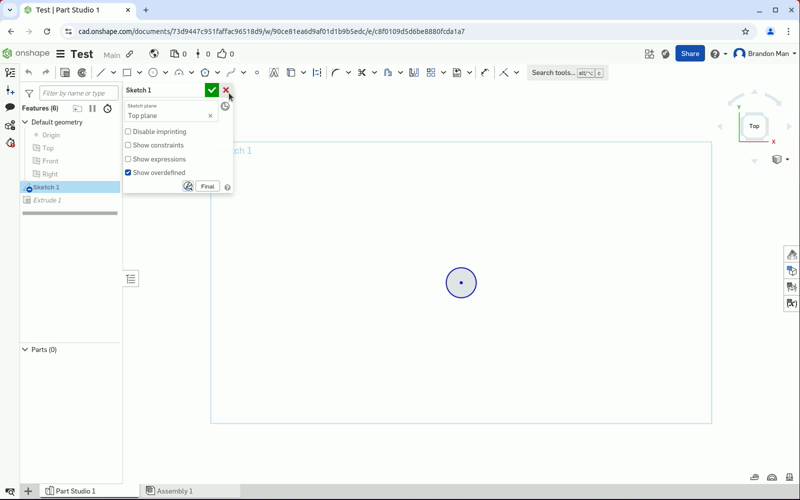
click(229, 92)
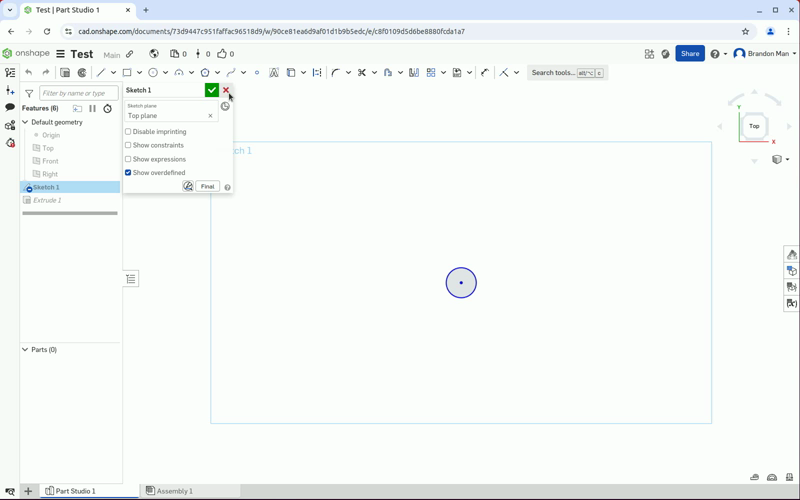
key(shift+s)
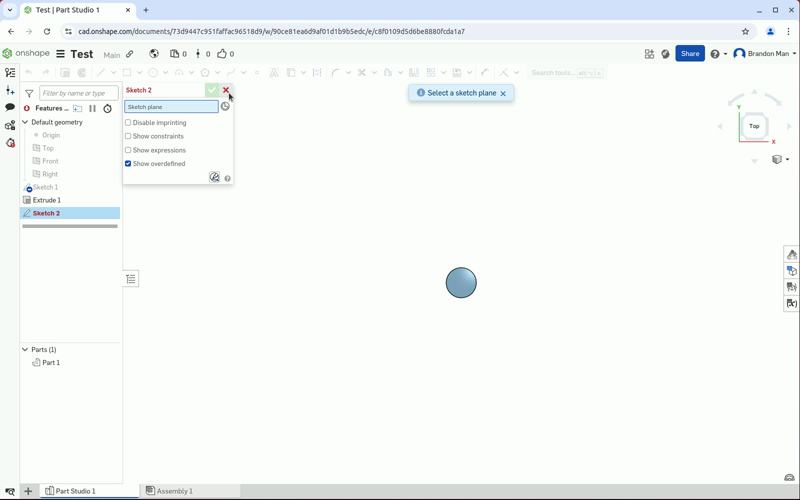
mouse_move(73, 150)
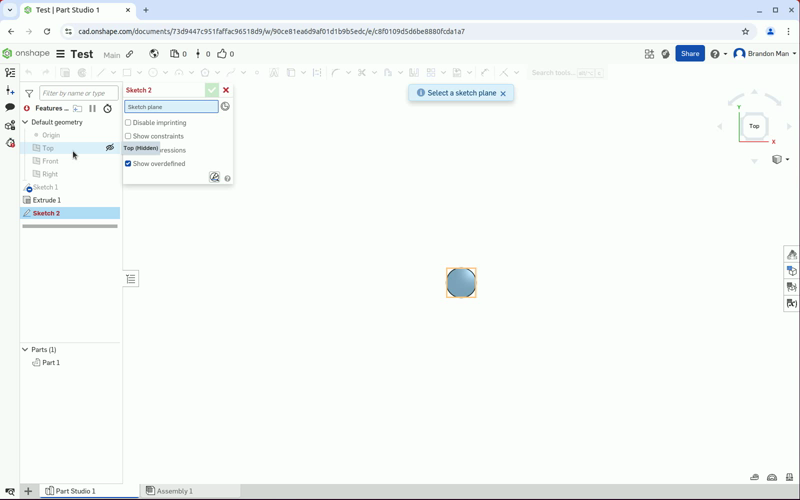
click(73, 150)
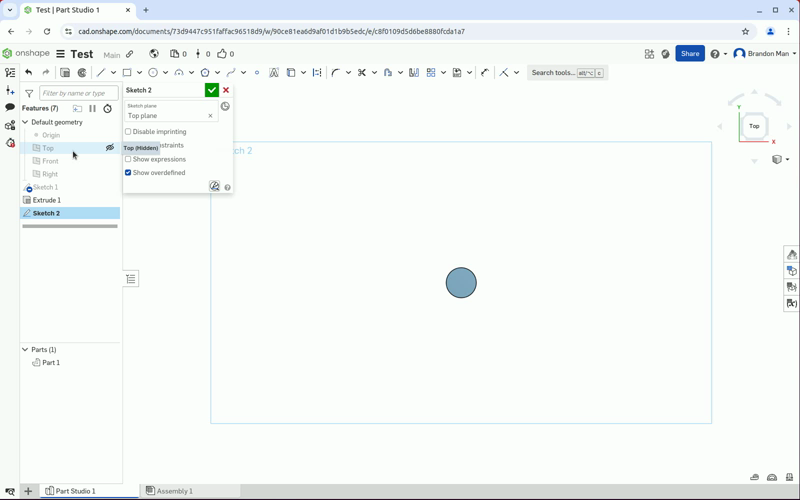
mouse_move(73, 352)
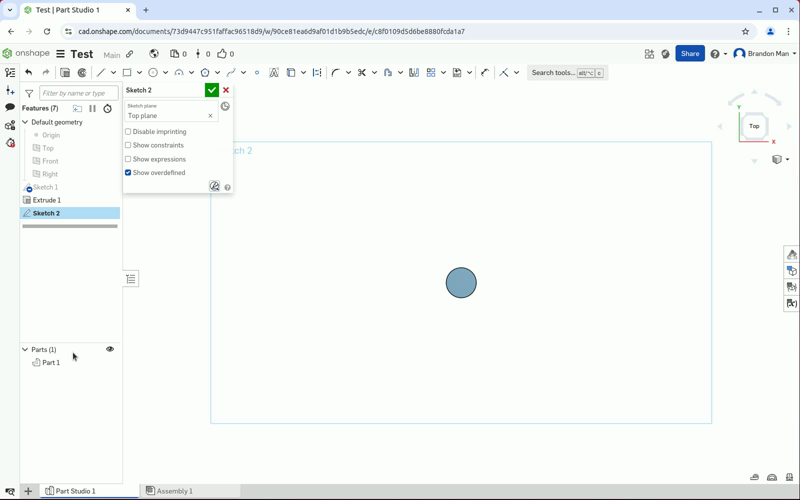
key(y)
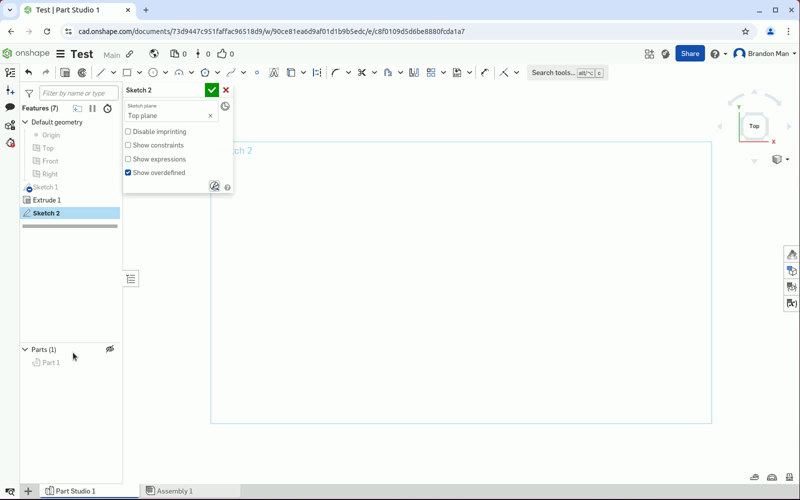
key(c)
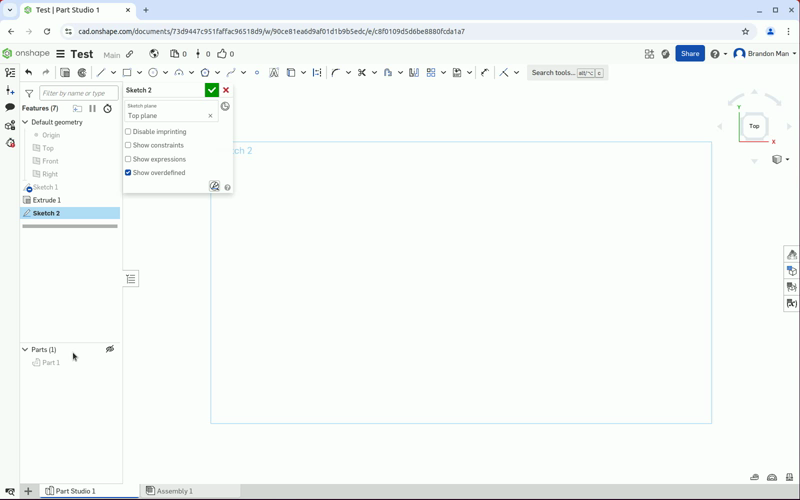
key_down(shift)
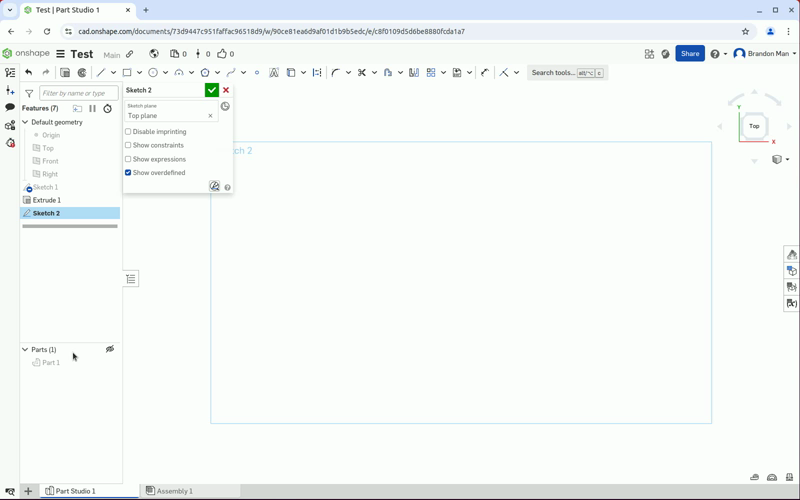
mouse_move(461, 282)
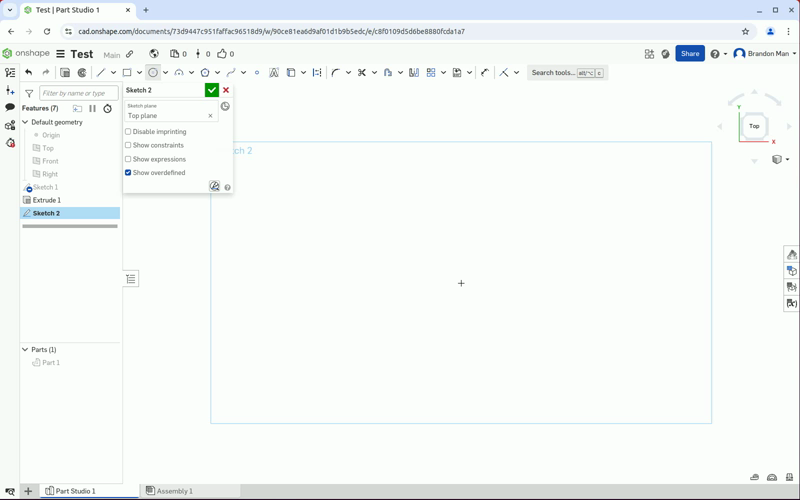
click(461, 282)
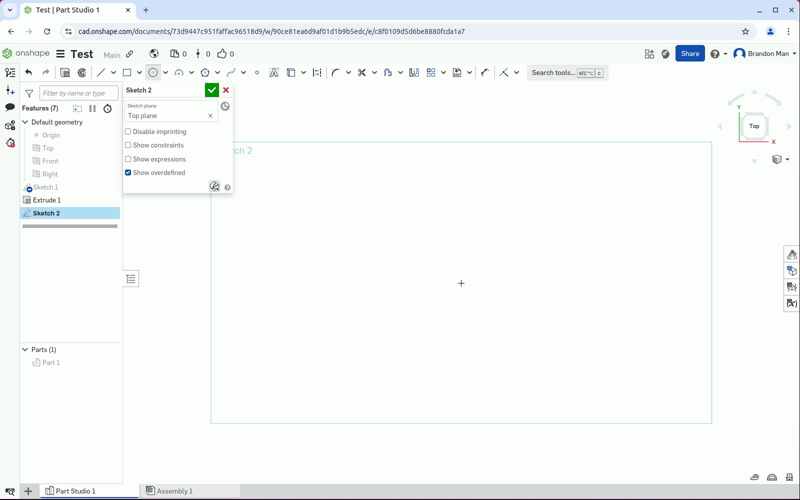
key_up(shift)
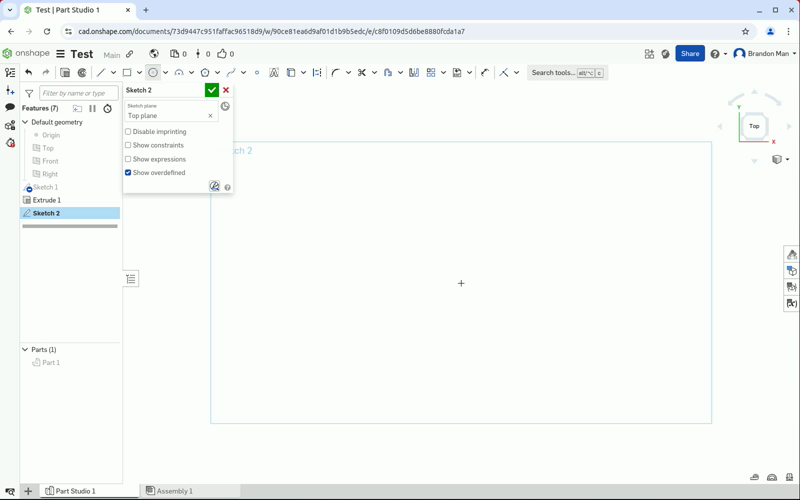
mouse_move(476, 282)
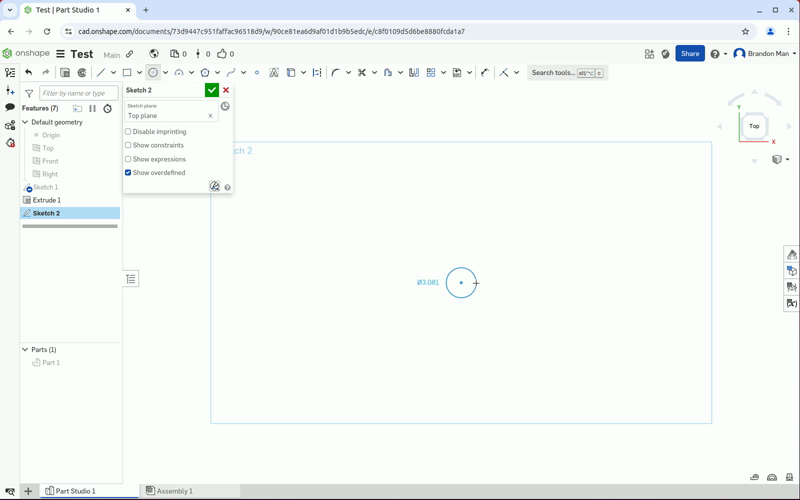
click(476, 282)
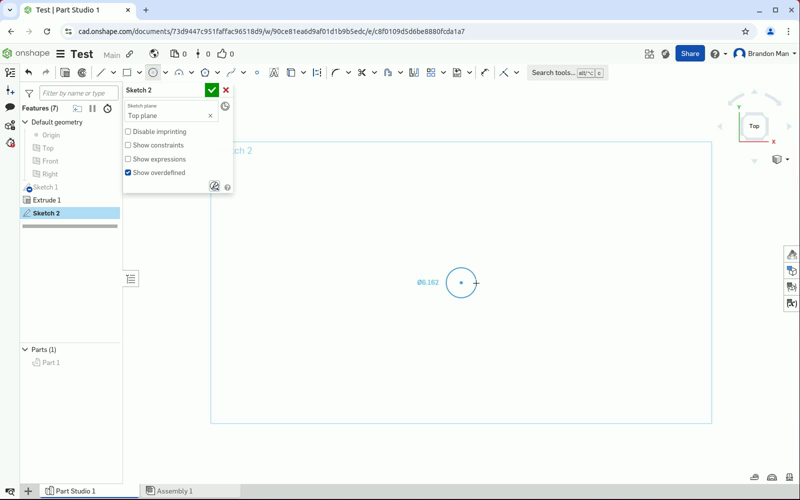
key(esc)
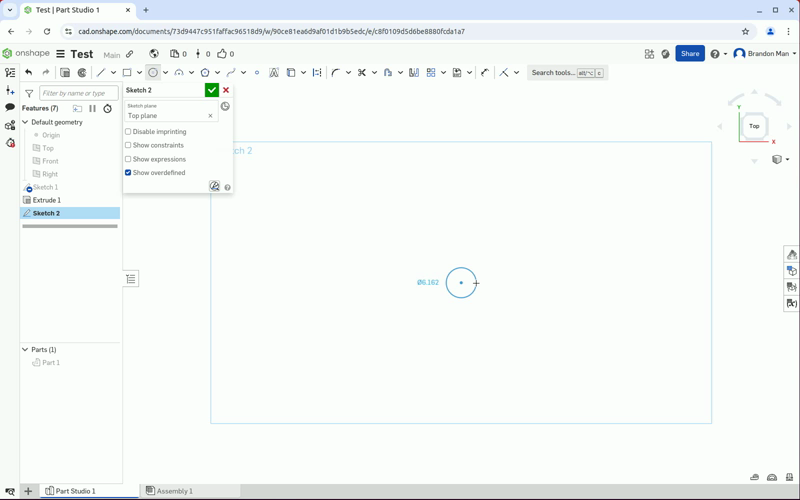
mouse_move(461, 281)
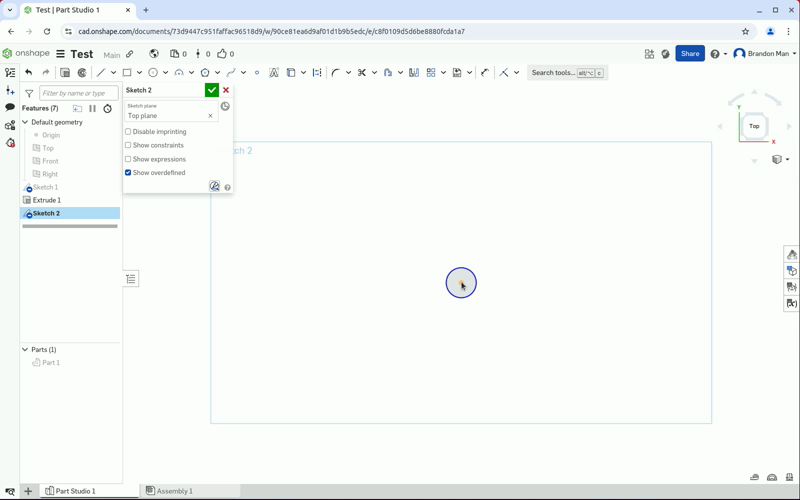
scroll(6)
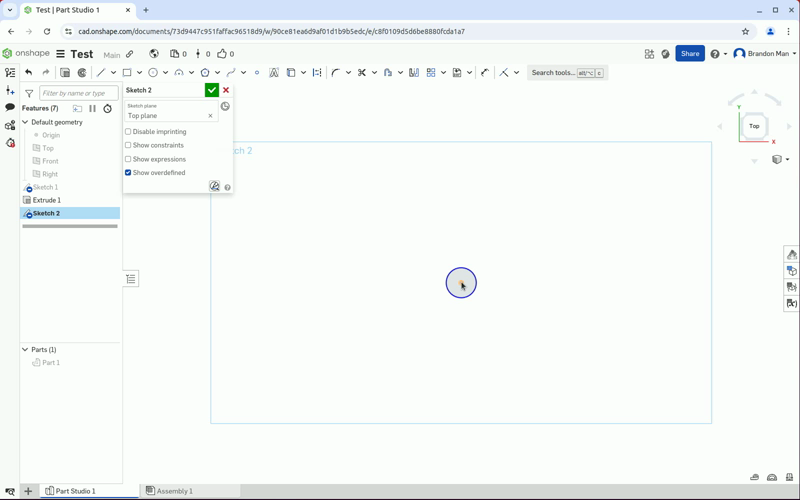
scroll(6)
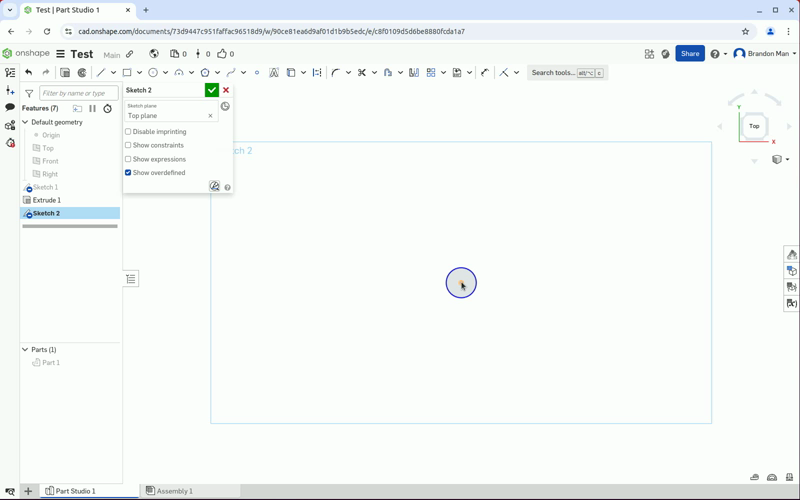
scroll(6)
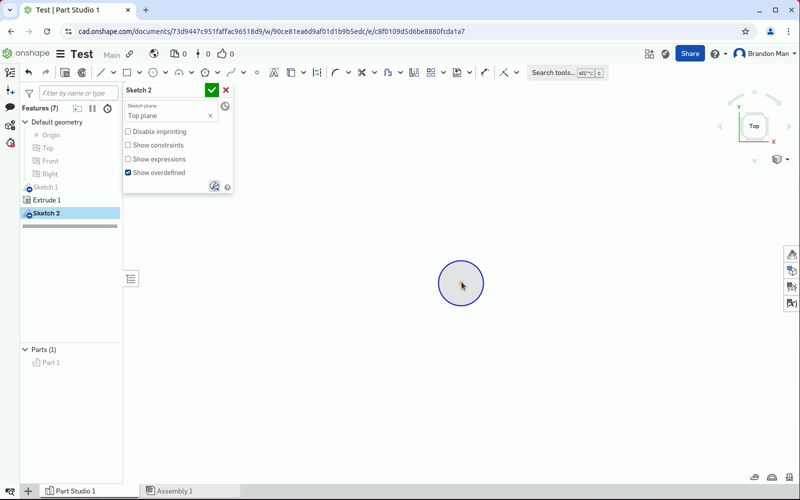
scroll(6)
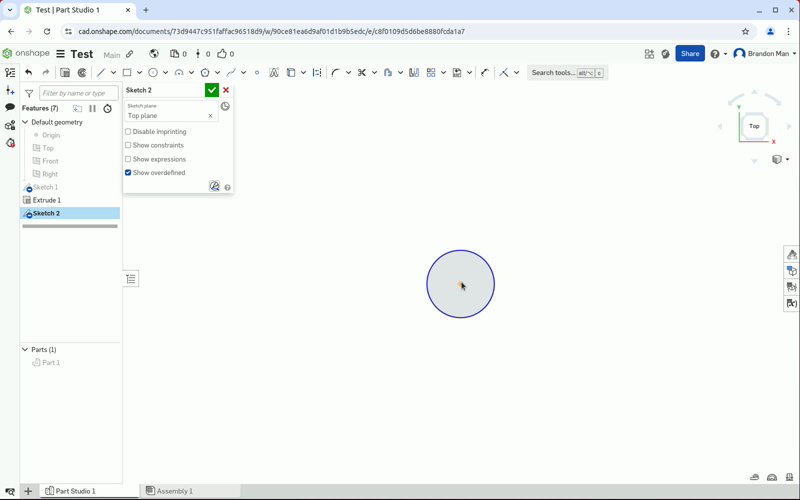
scroll(6)
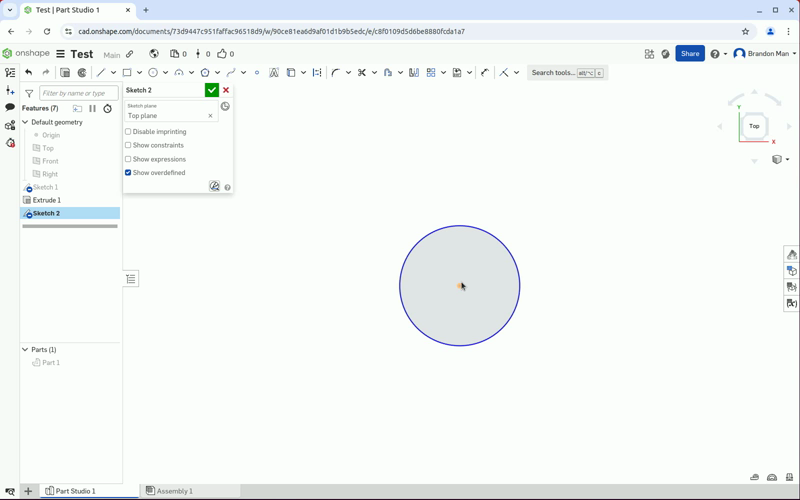
scroll(6)
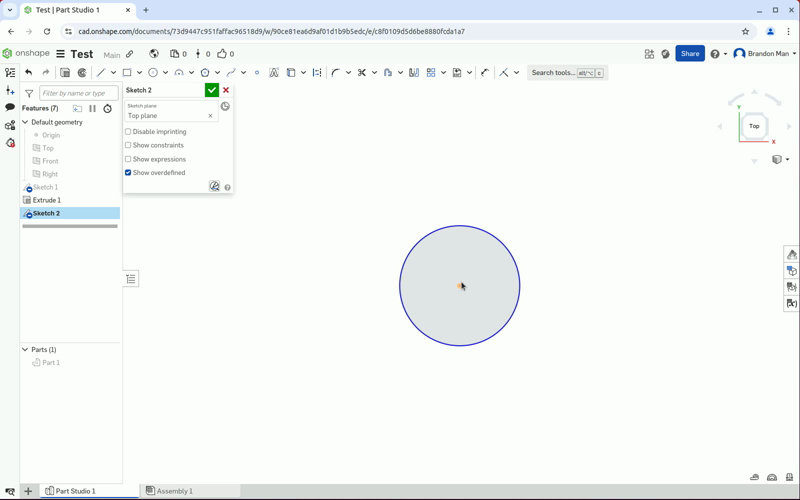
scroll(6)
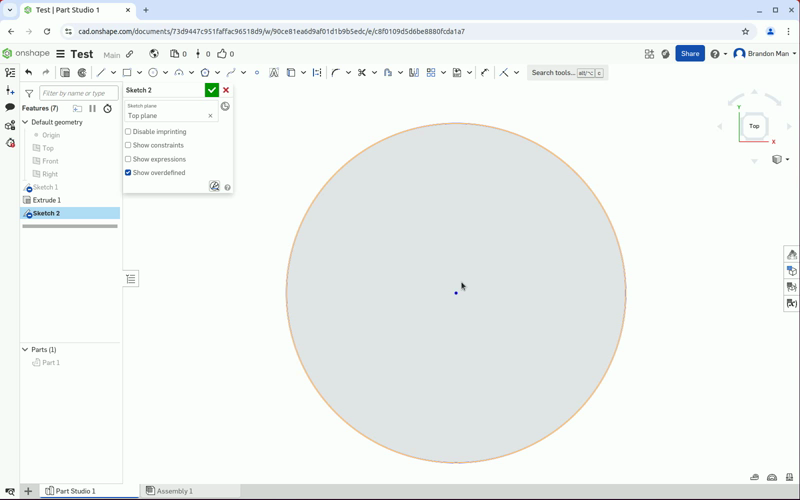
click(461, 281)
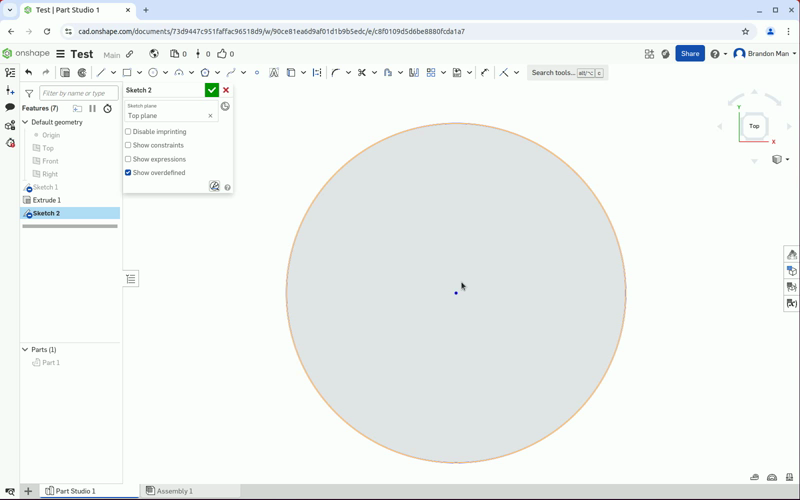
scroll(-6)
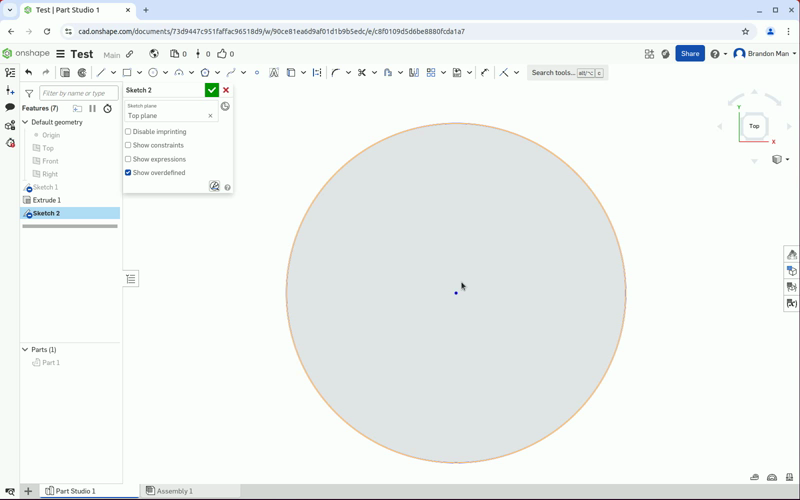
scroll(-6)
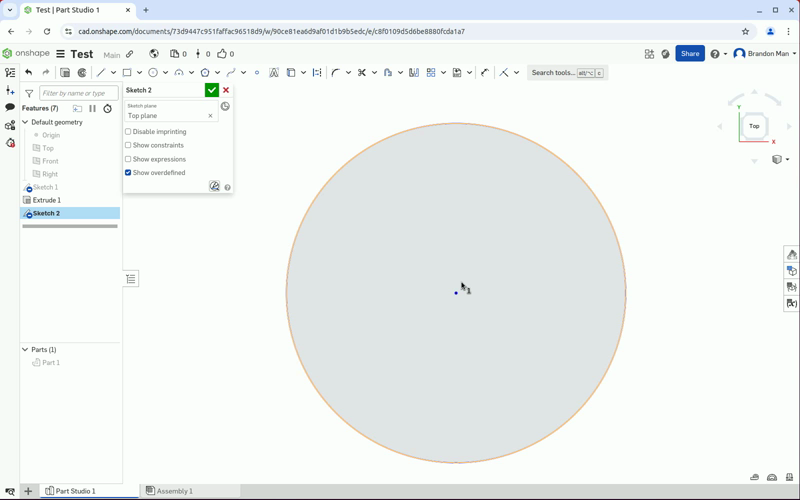
scroll(-6)
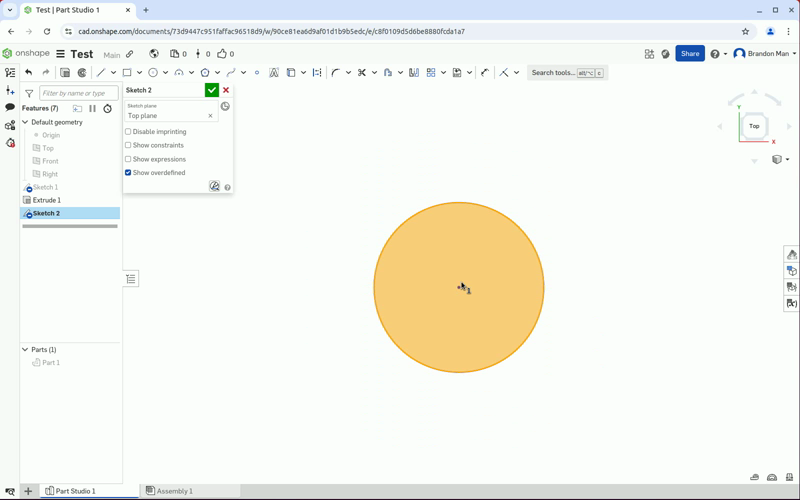
scroll(-6)
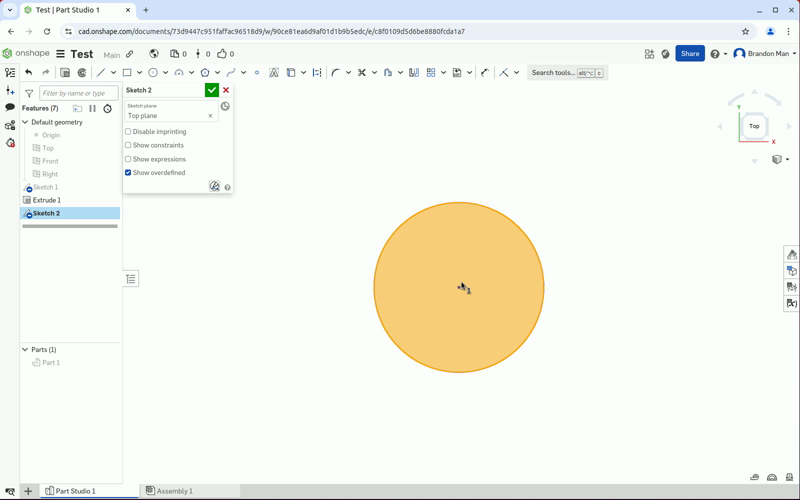
scroll(-6)
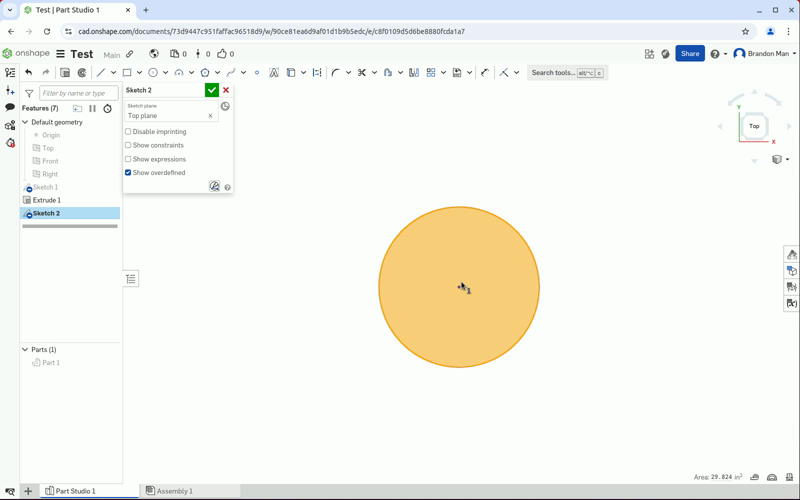
scroll(-6)
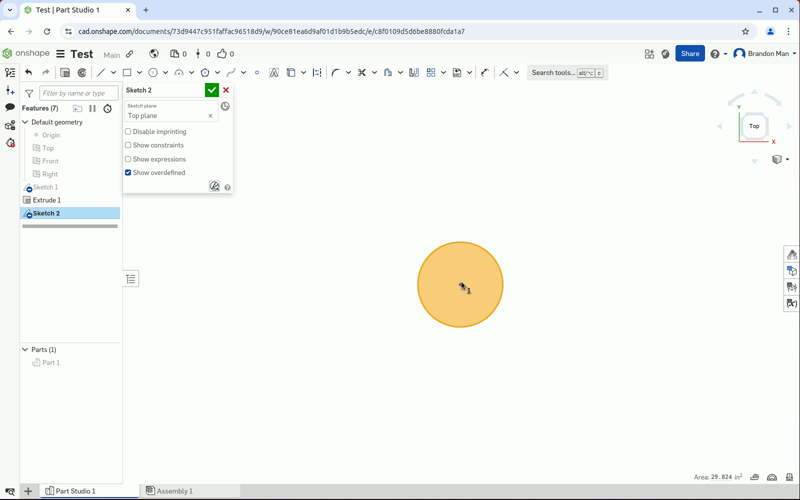
scroll(-6)
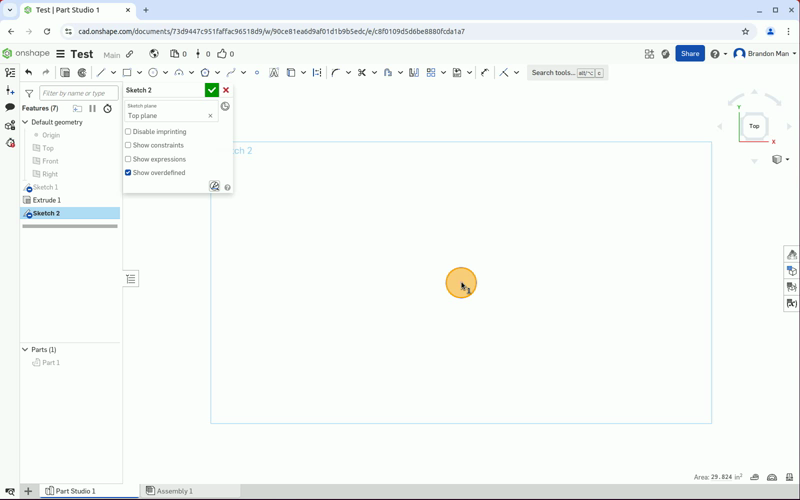
mouse_move(73, 352)
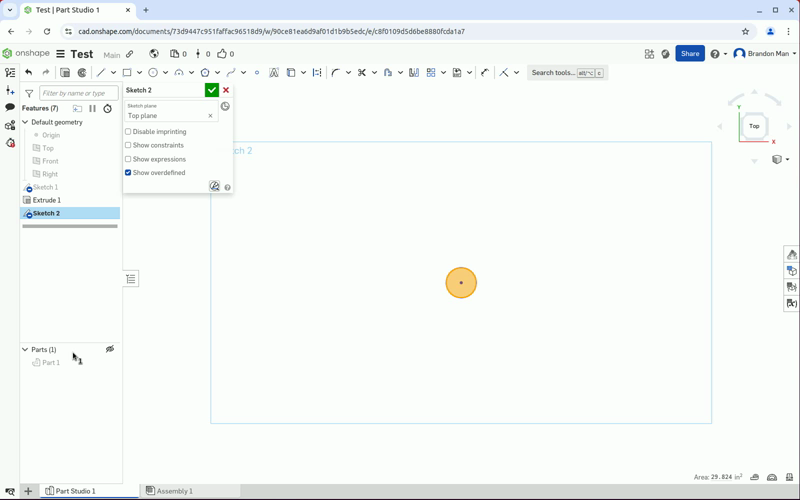
key(shift+y)
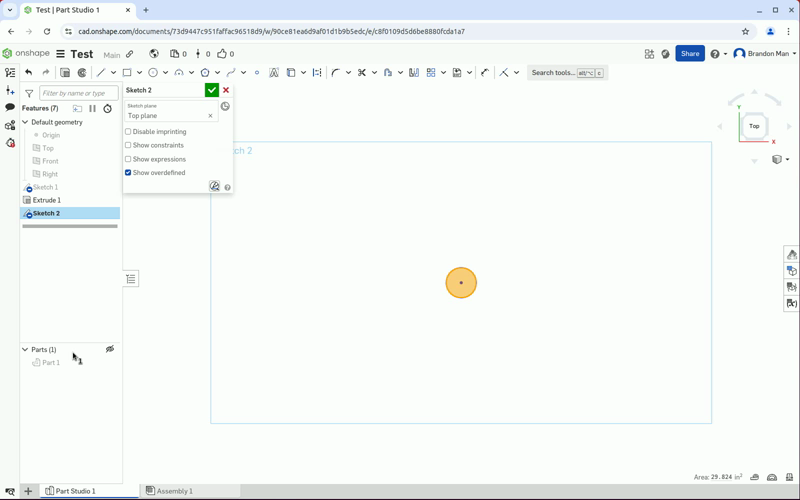
key(shift+e)
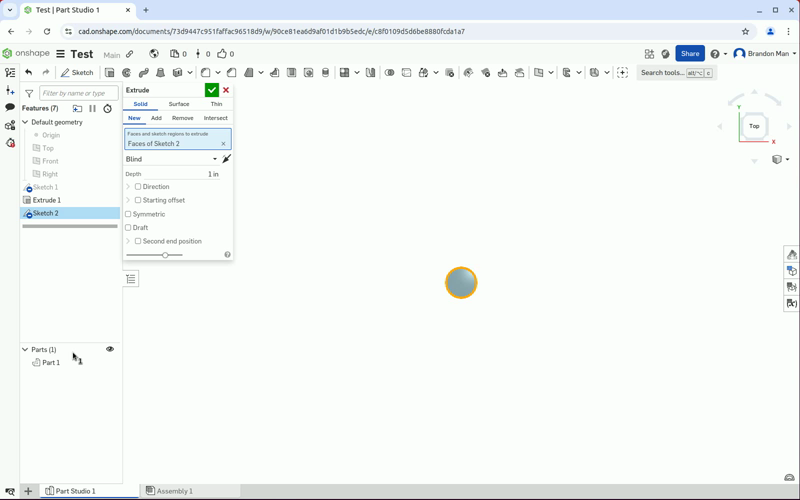
mouse_move(143, 106)
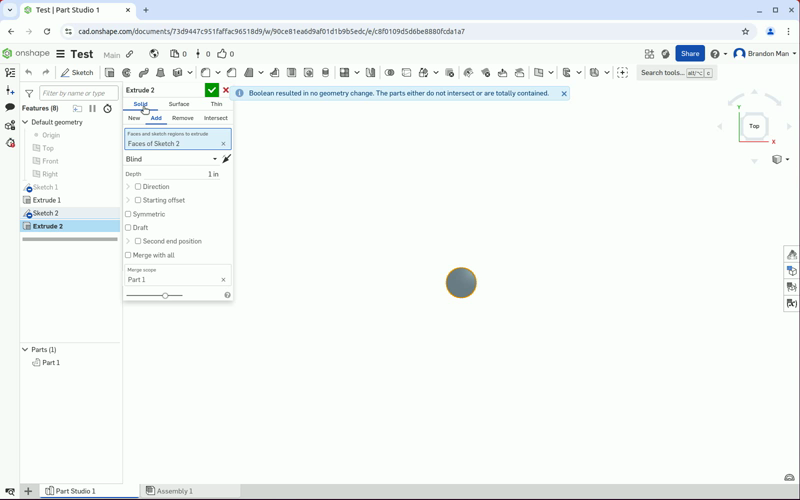
click(143, 106)
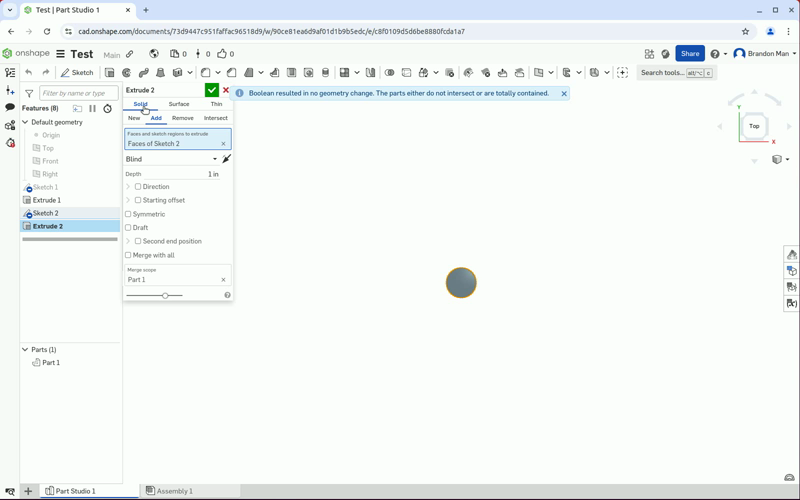
mouse_move(137, 120)
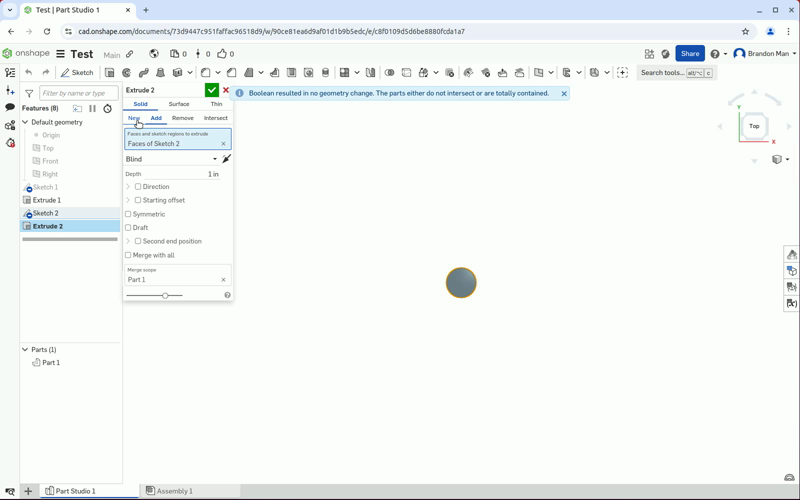
click(137, 120)
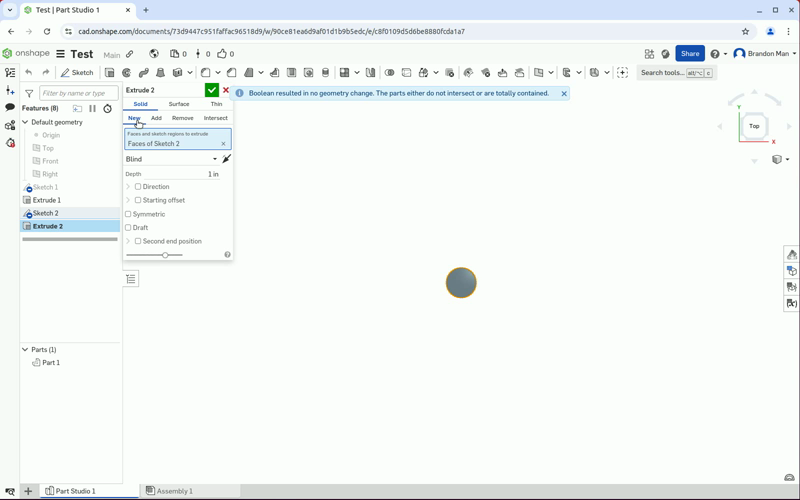
key(tab, 4)
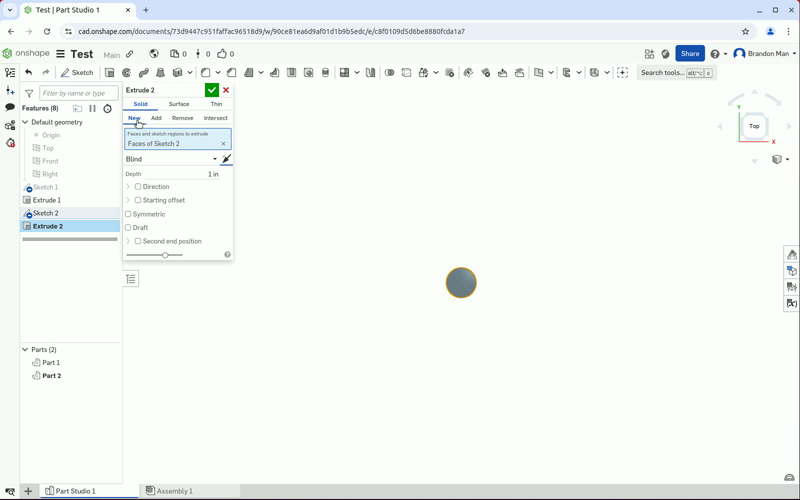
text(46.216)
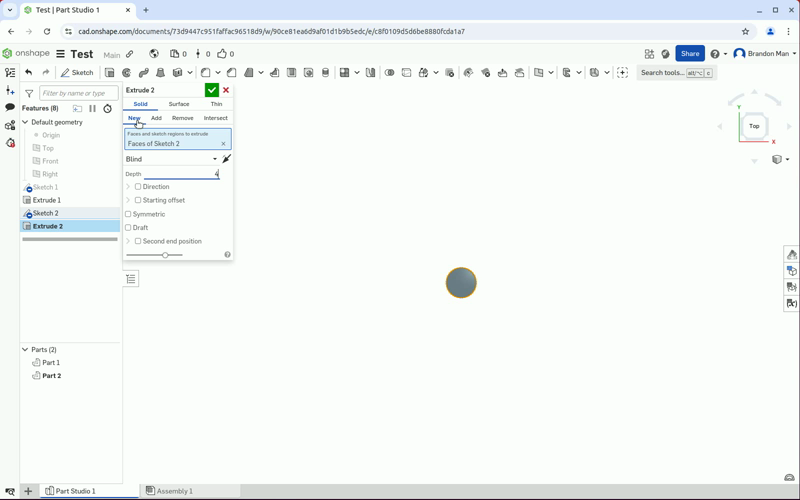
key(tab, 3)
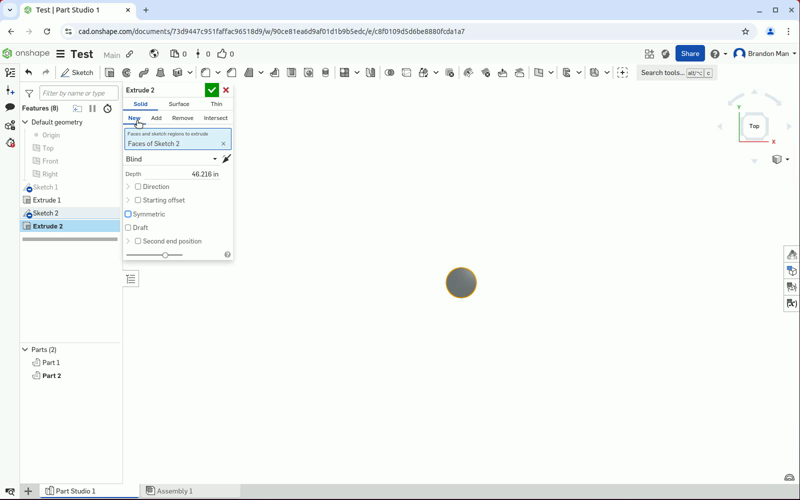
key(space)
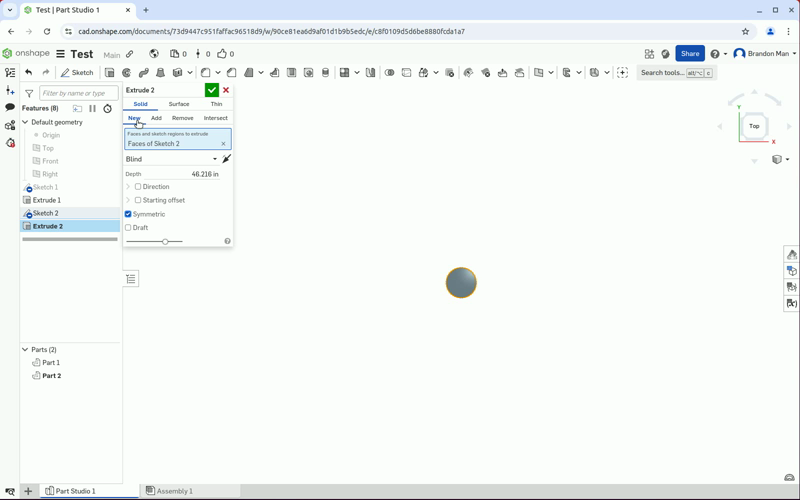
key(enter)
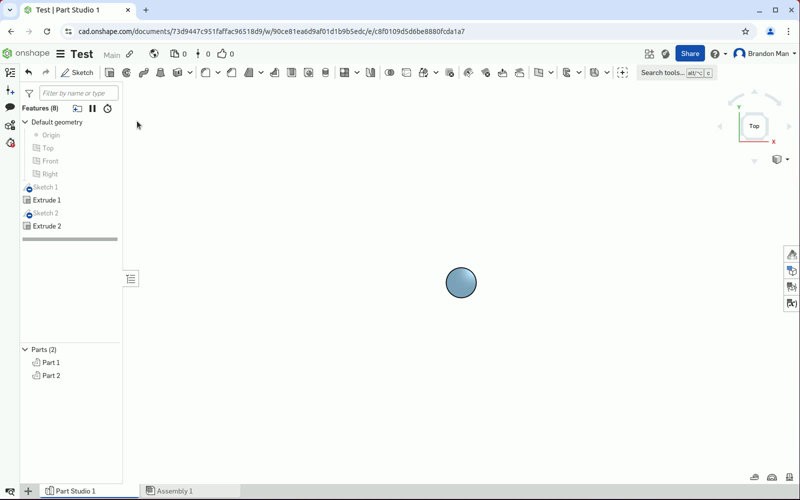
key(shift+h)
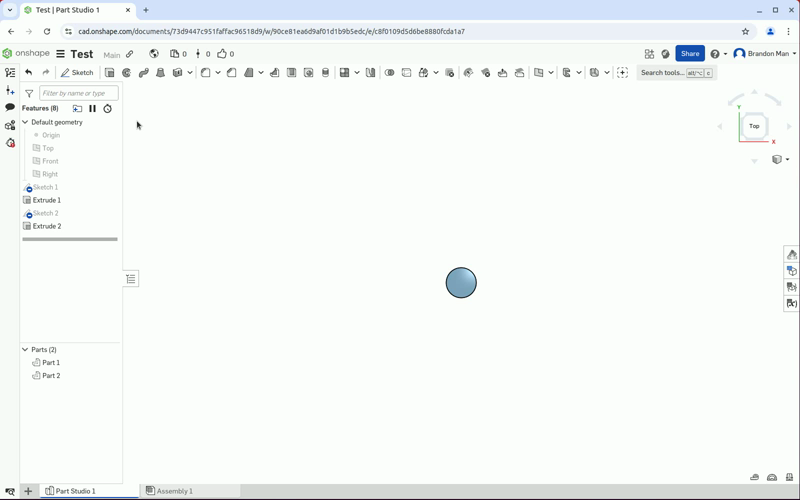
key(shift+h)
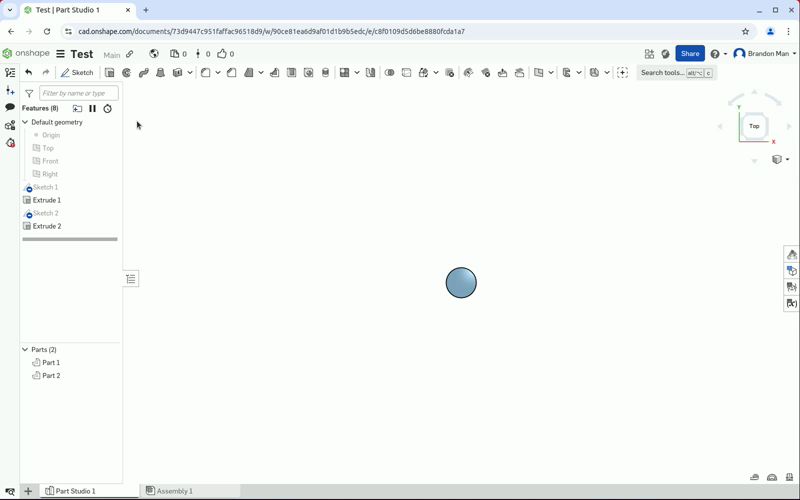
key(shift+7)
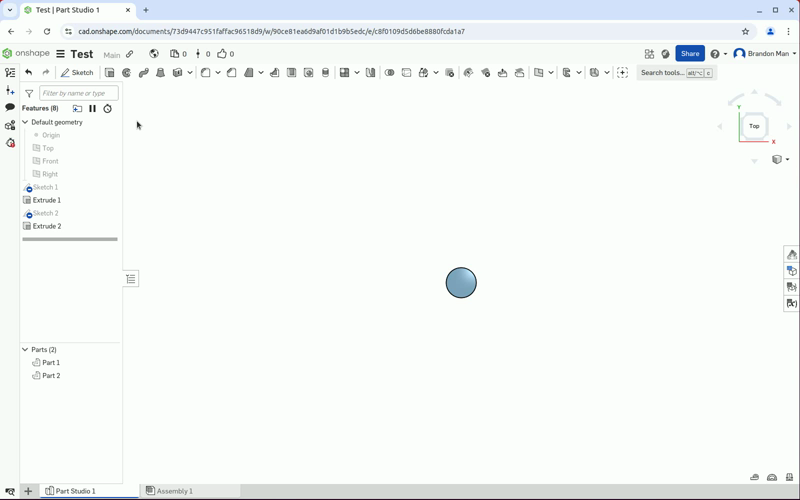
key(up, 3)
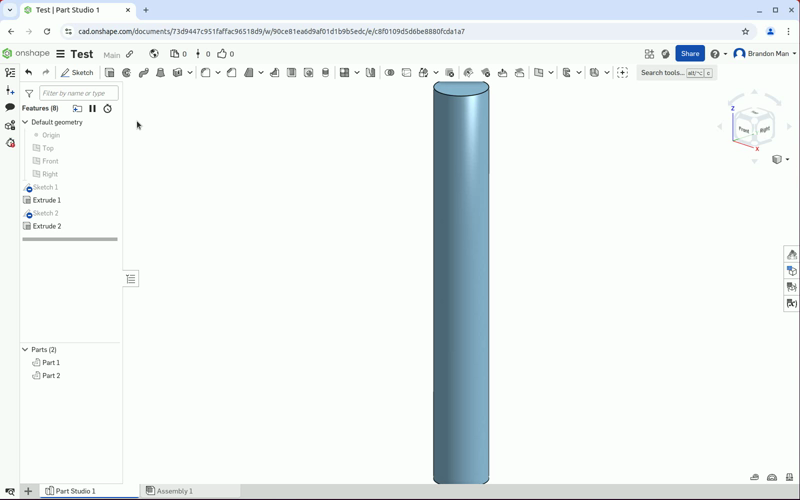
key(left, 3)
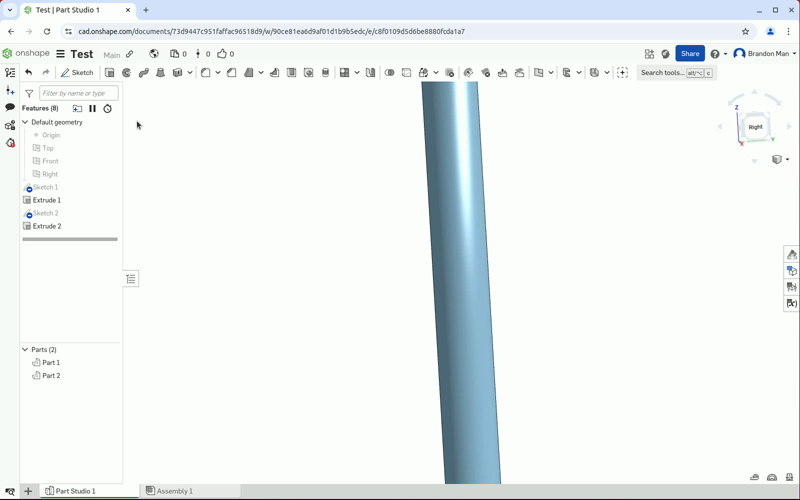
key(right, 3)
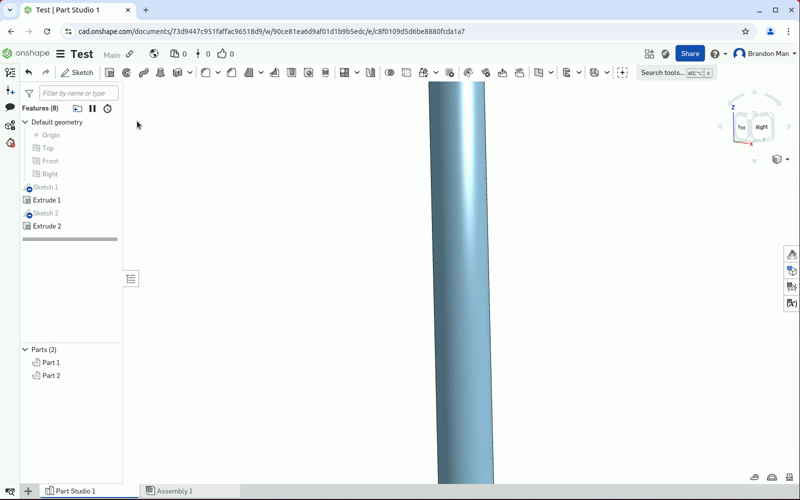
key(down, 3)
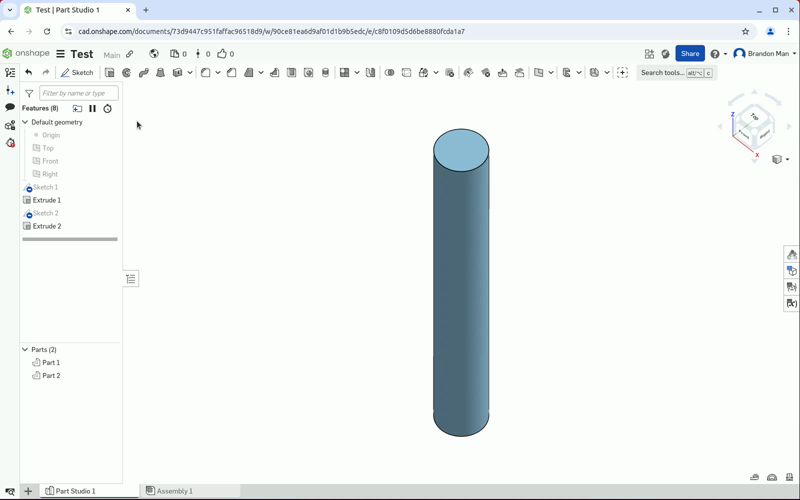
mouse_move(73, 189)
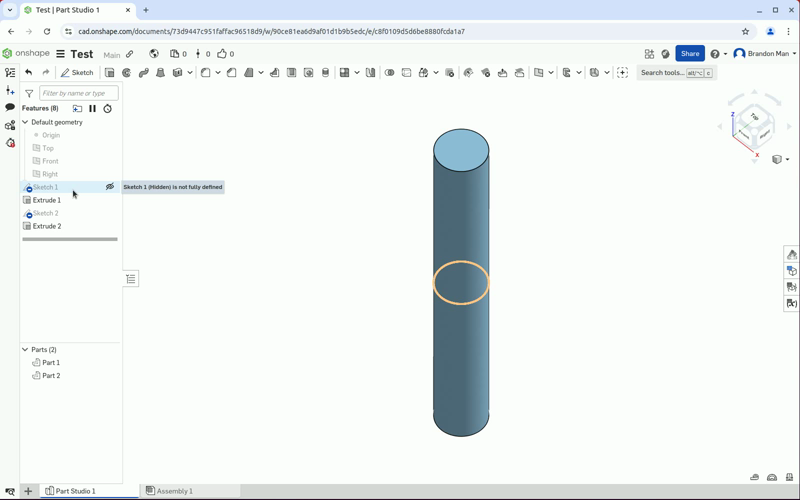
click(73, 189)